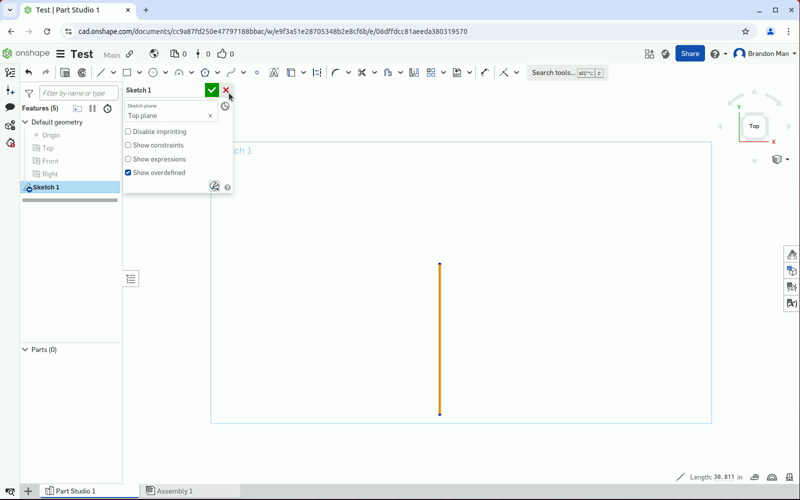
key(shift+h)
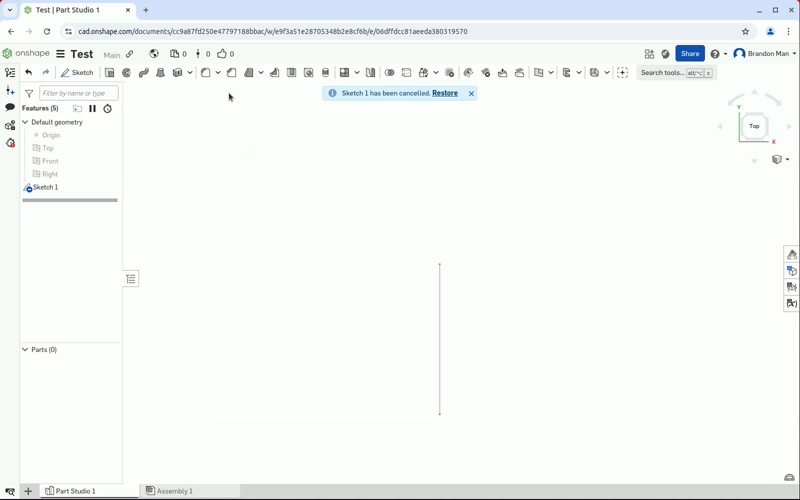
key(shift+s)
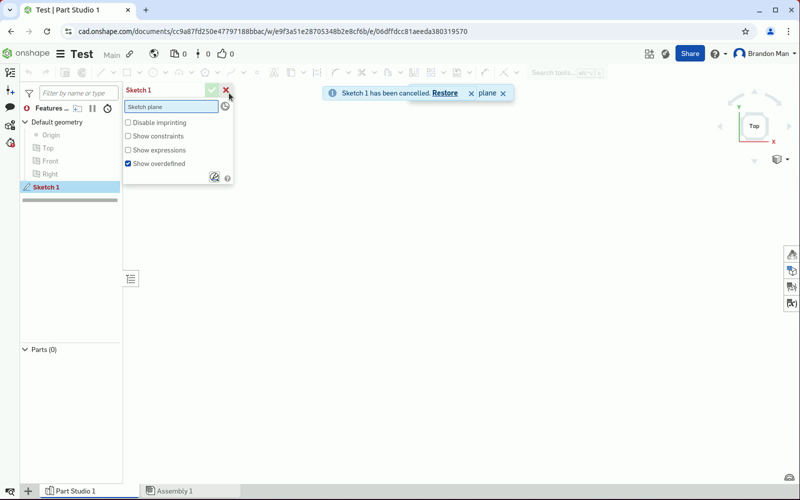
mouse_move(73, 150)
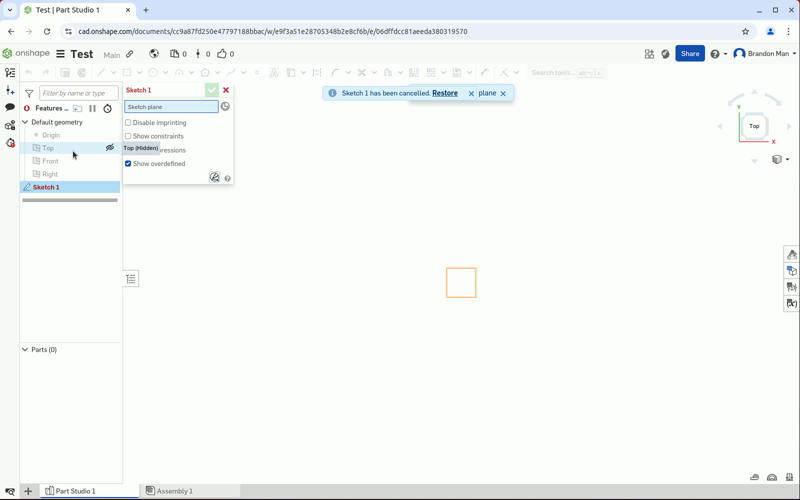
click(73, 150)
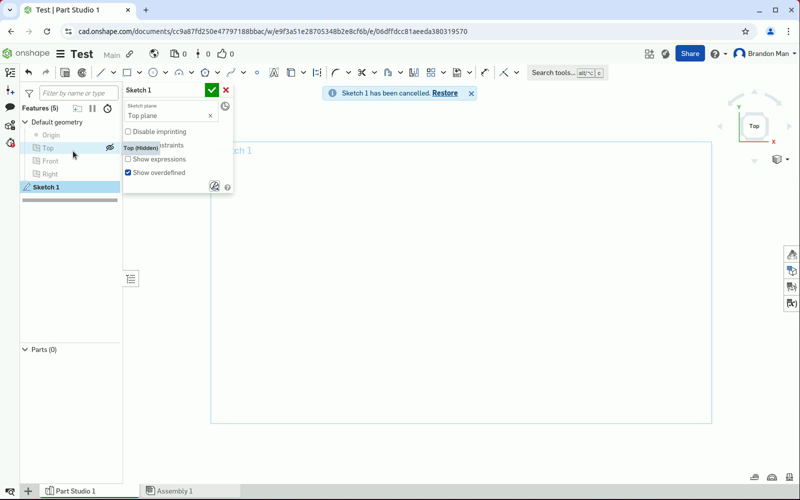
mouse_move(73, 352)
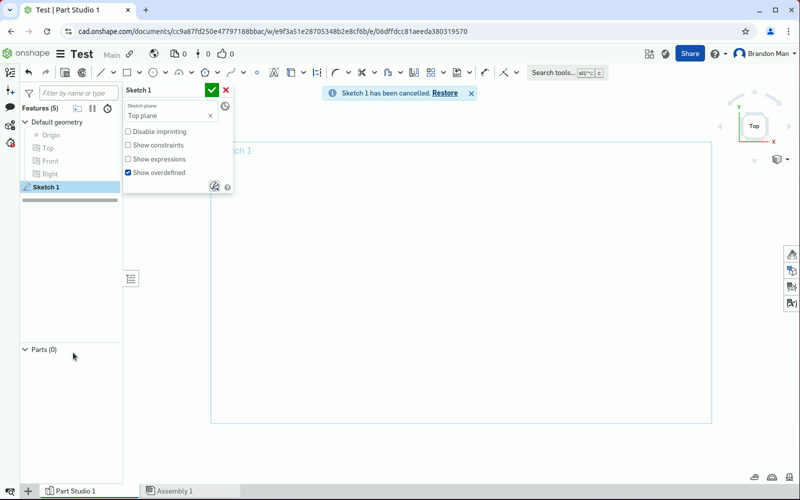
key(y)
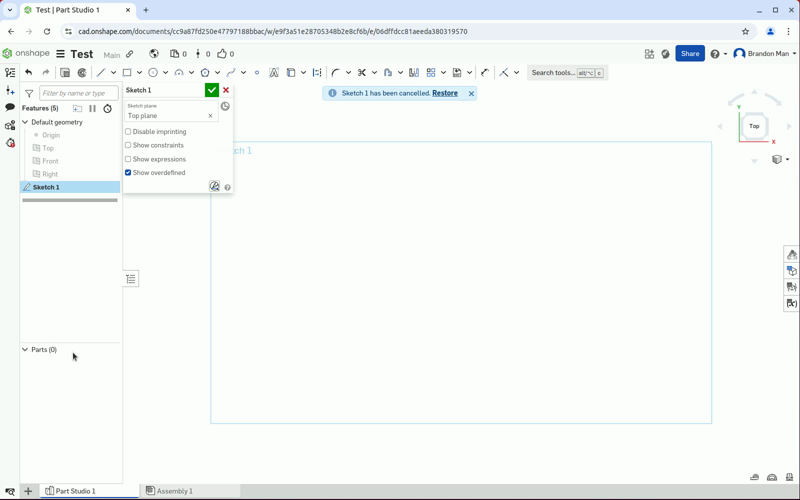
key(c)
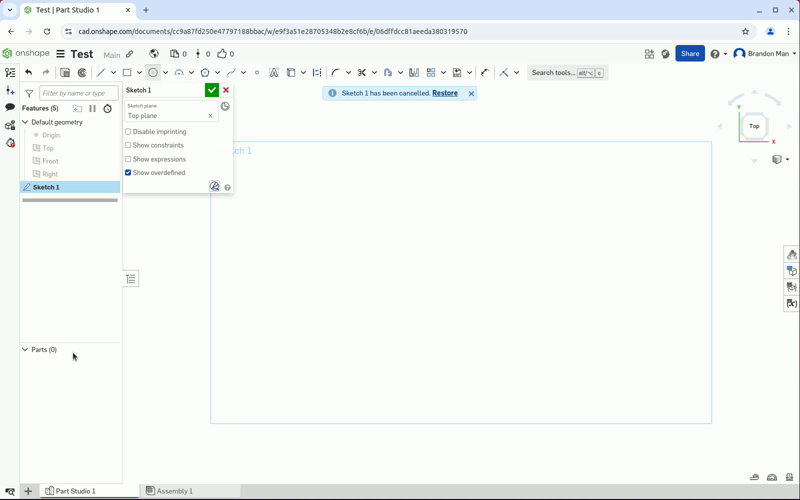
key_down(shift)
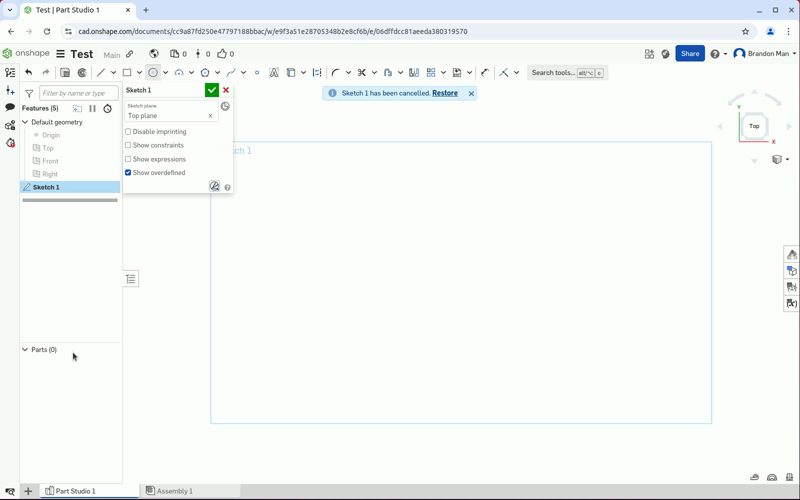
mouse_move(460, 282)
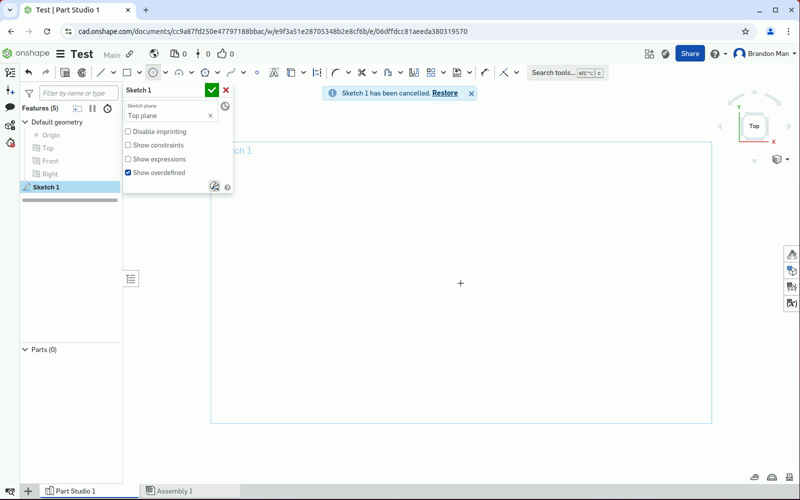
click(460, 282)
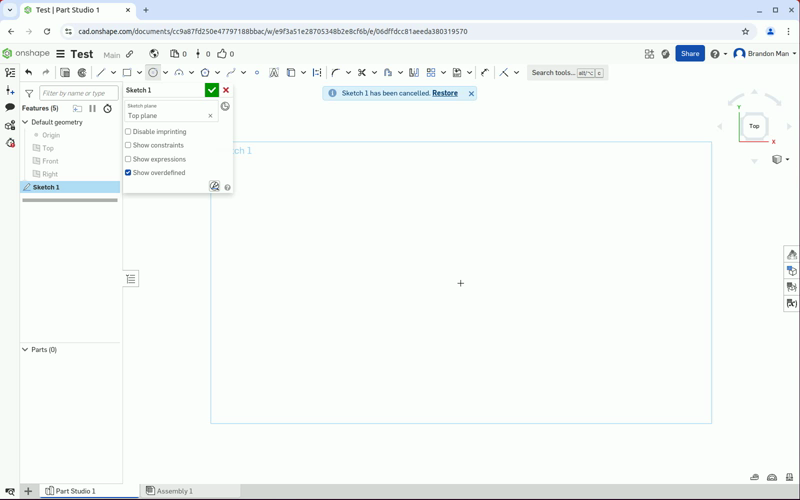
key_up(shift)
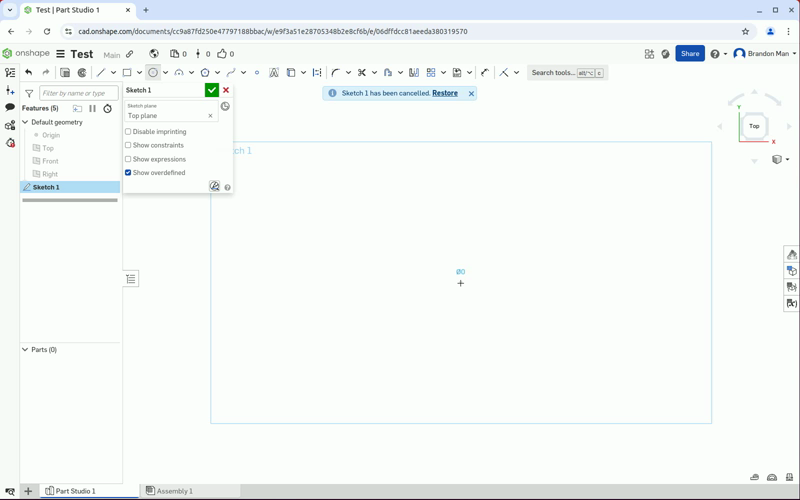
mouse_move(525, 282)
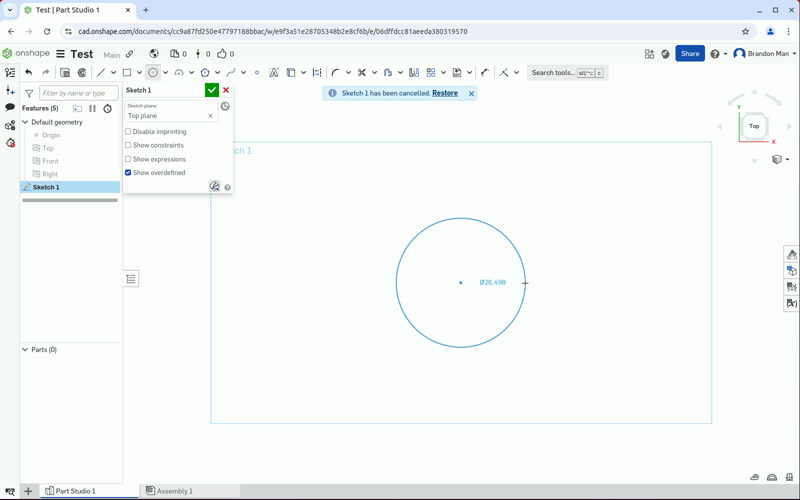
click(525, 282)
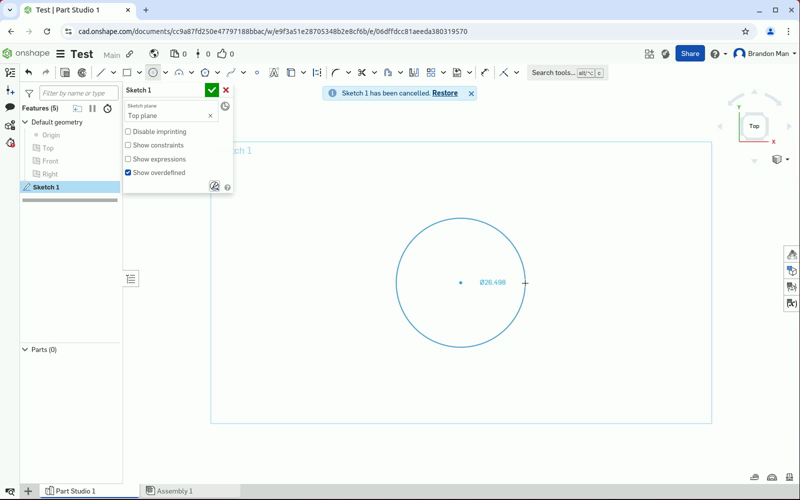
key(esc)
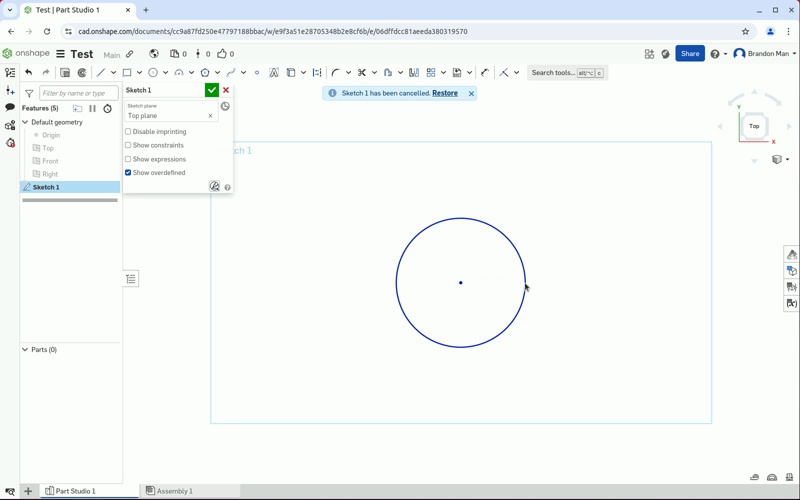
key(c)
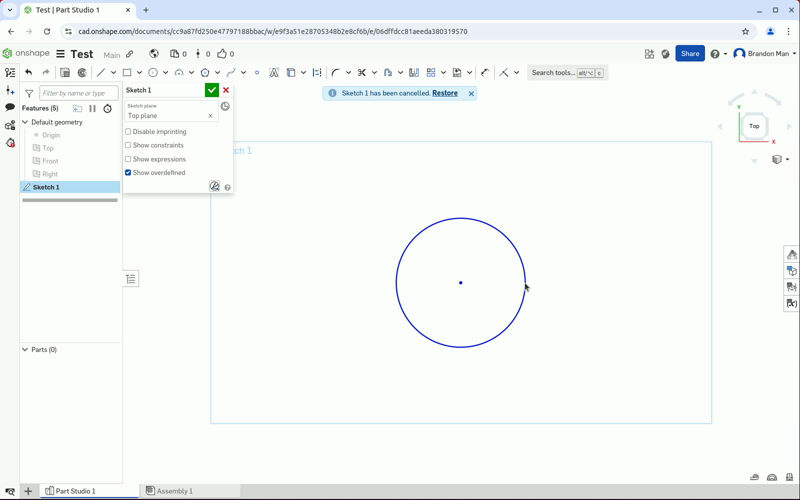
key_down(shift)
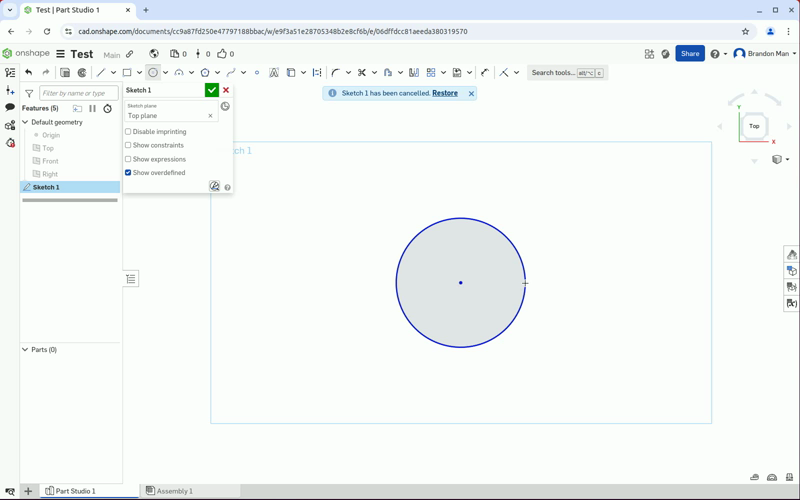
mouse_move(460, 282)
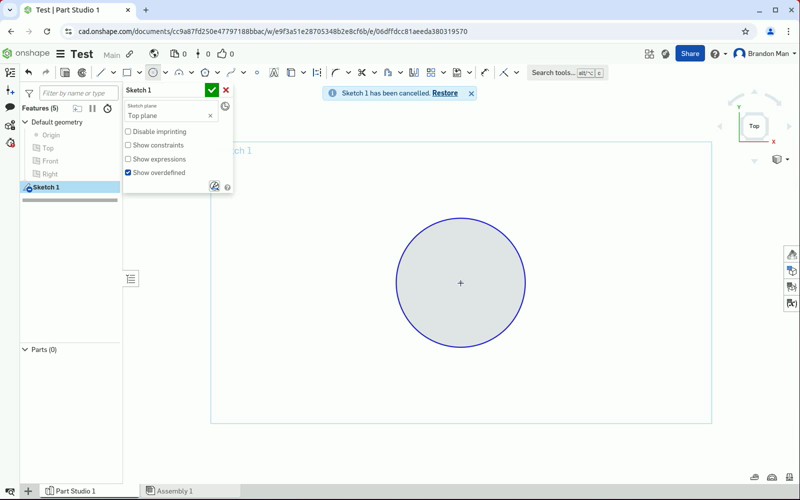
click(460, 282)
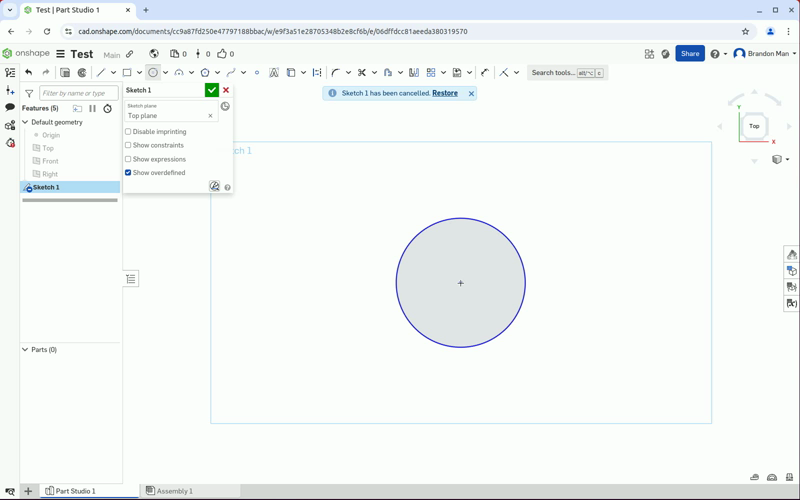
key_up(shift)
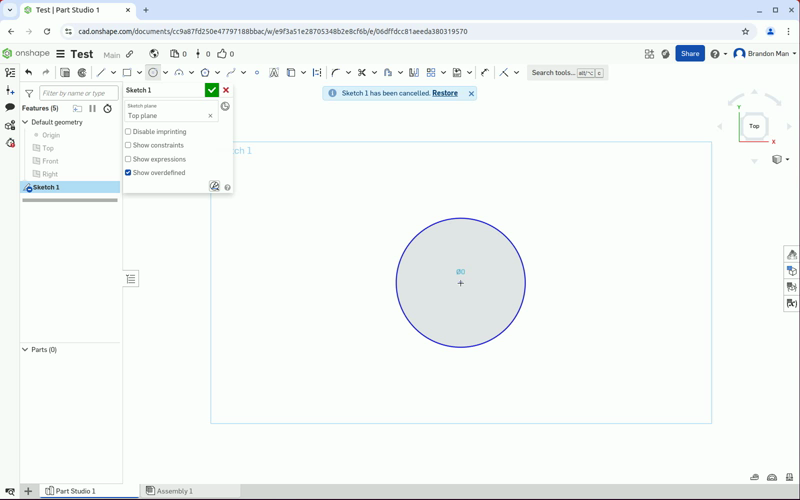
mouse_move(489, 282)
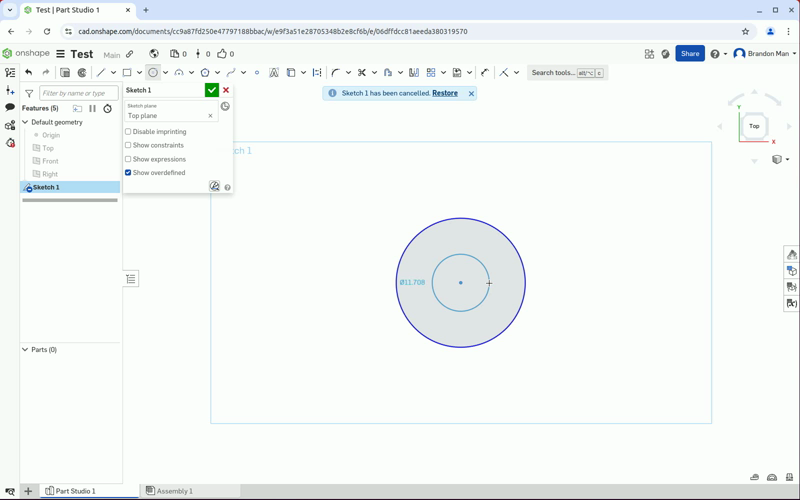
click(489, 282)
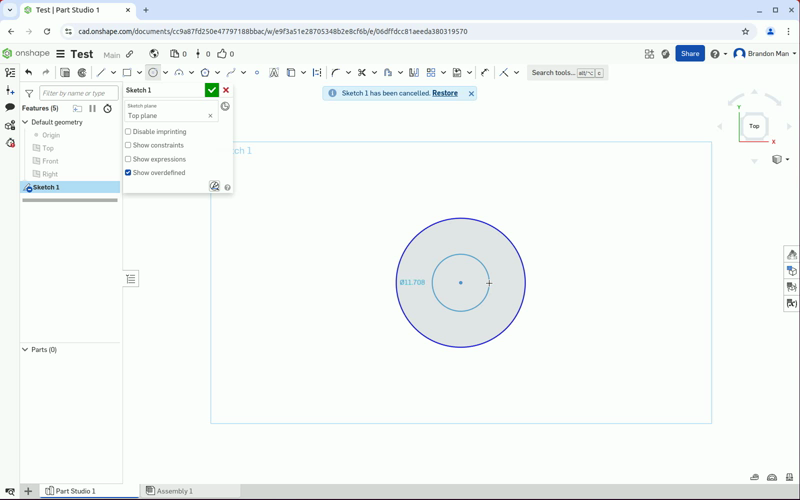
key(esc)
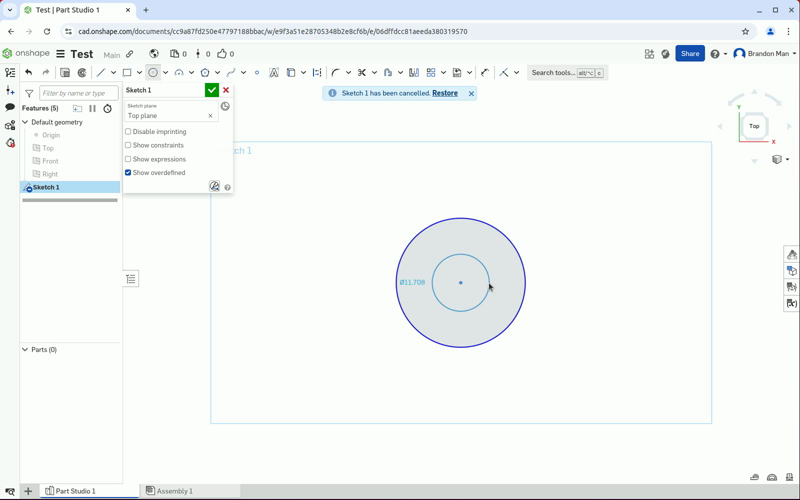
mouse_move(500, 250)
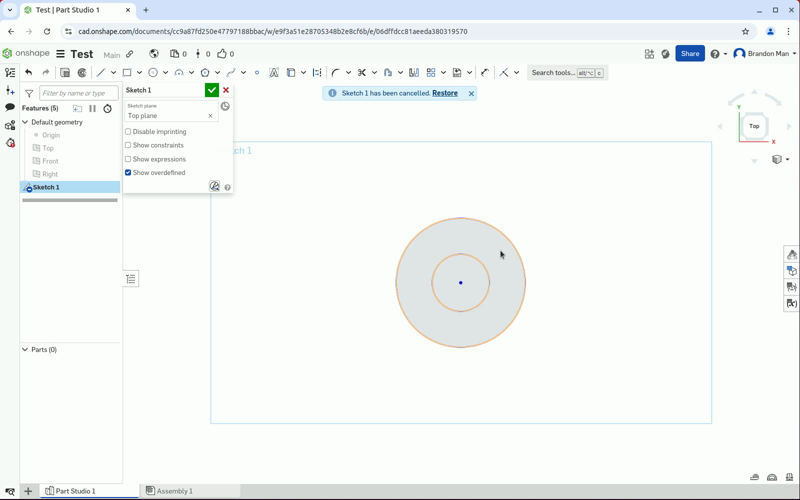
click(500, 250)
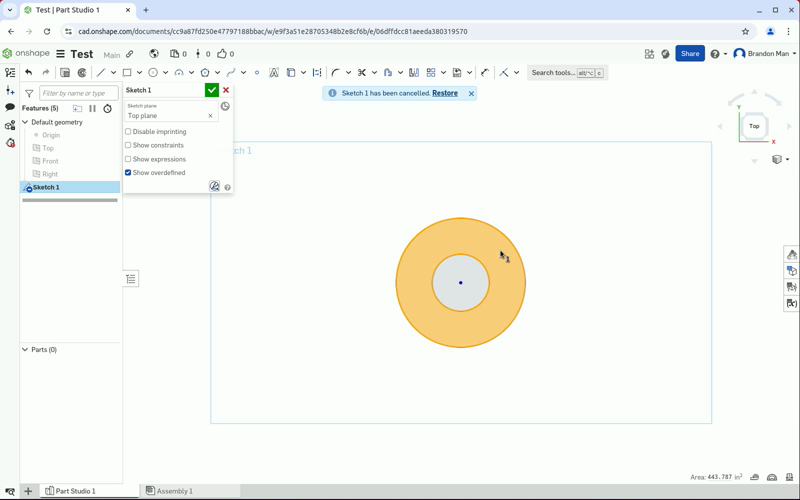
mouse_move(73, 352)
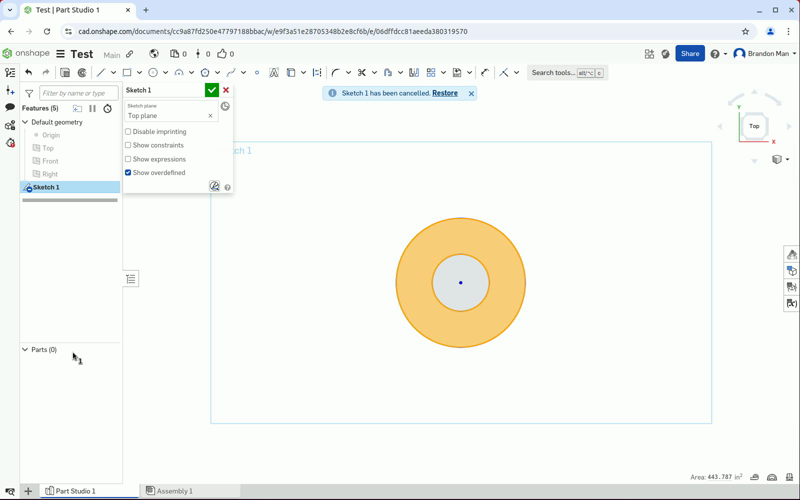
key(shift+y)
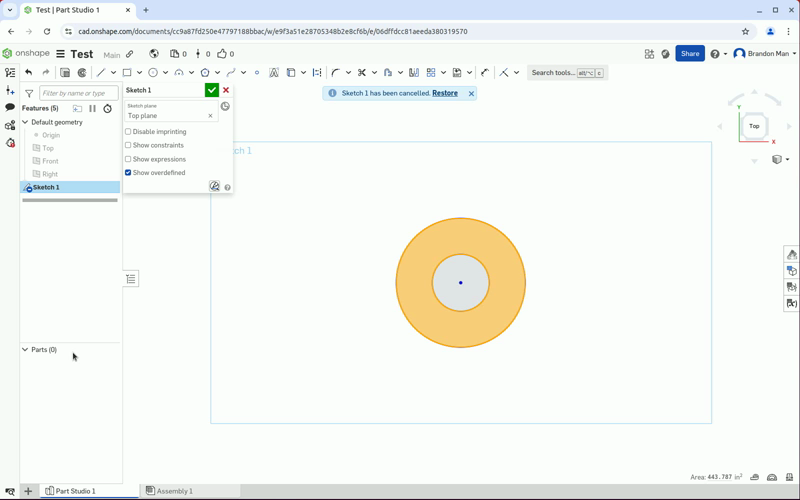
key(shift+e)
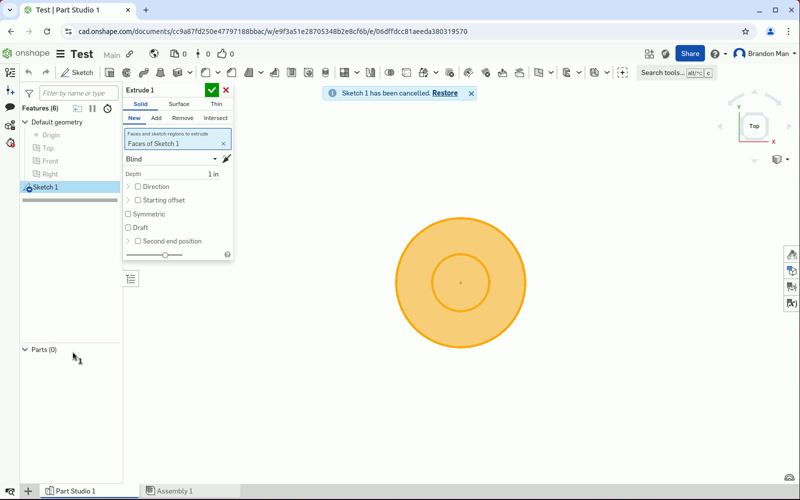
mouse_move(143, 106)
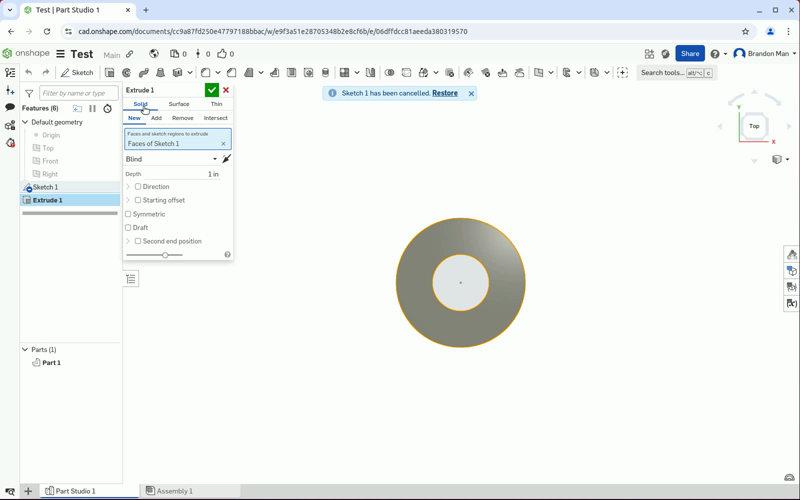
click(143, 106)
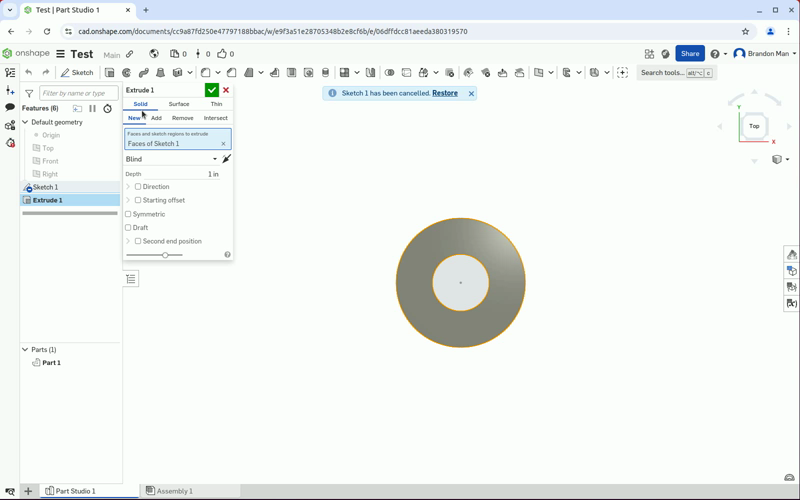
mouse_move(137, 120)
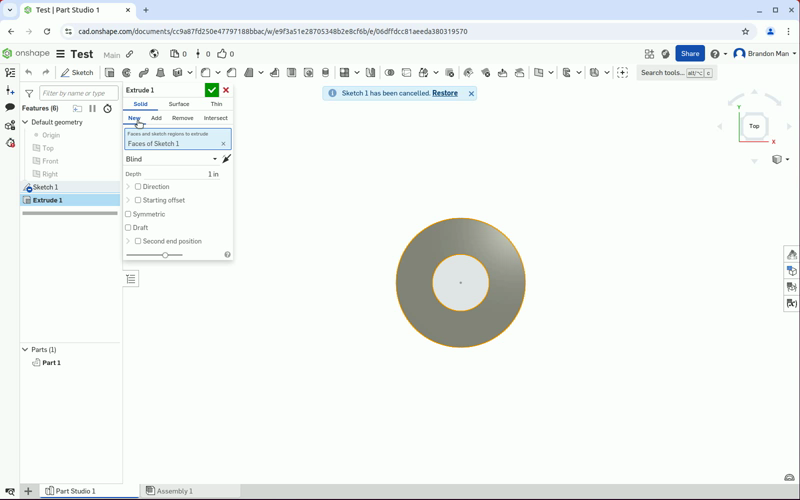
click(137, 120)
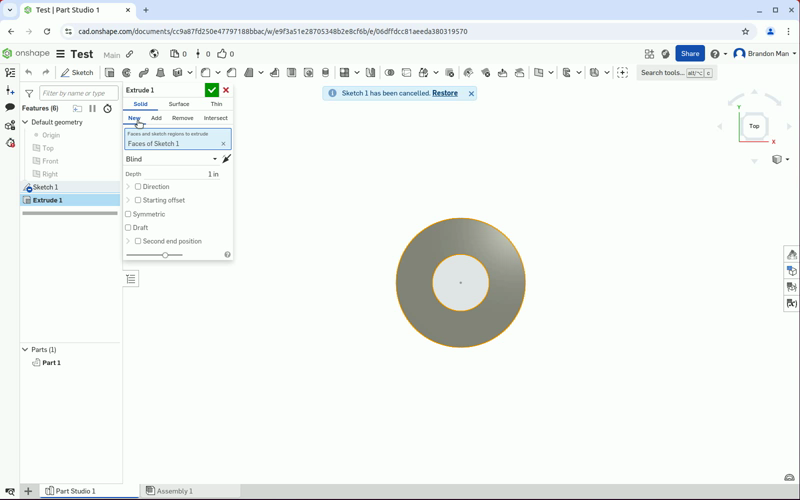
key(tab, 4)
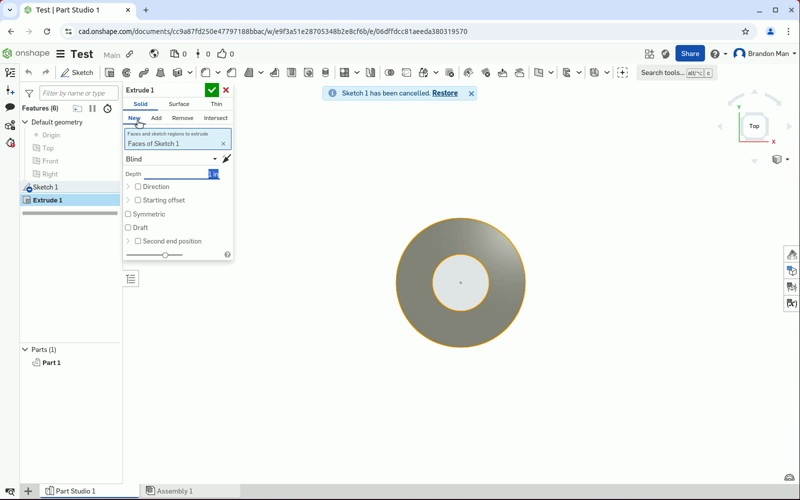
text(11.073)
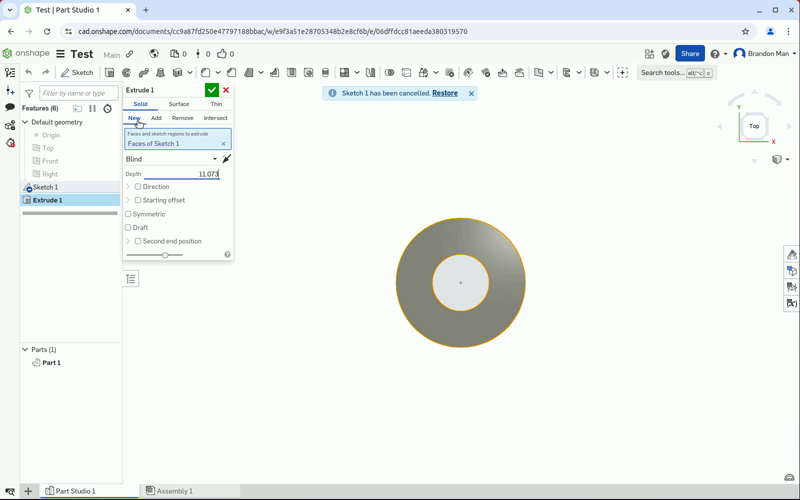
key(enter)
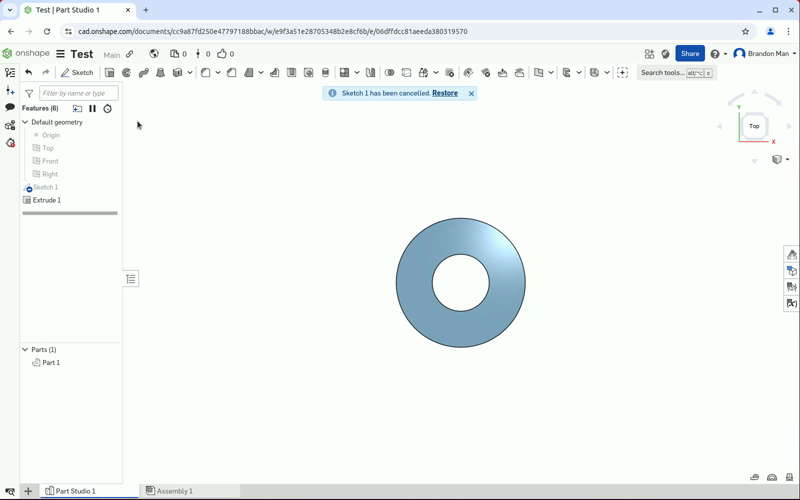
key(shift+h)
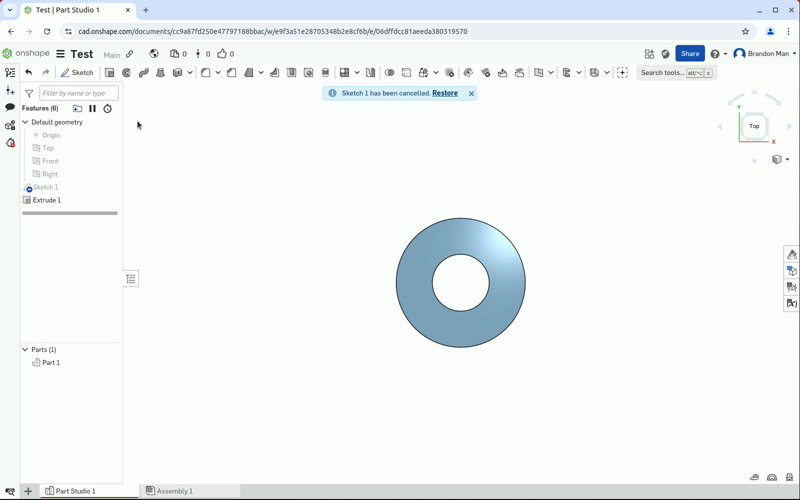
key(shift+h)
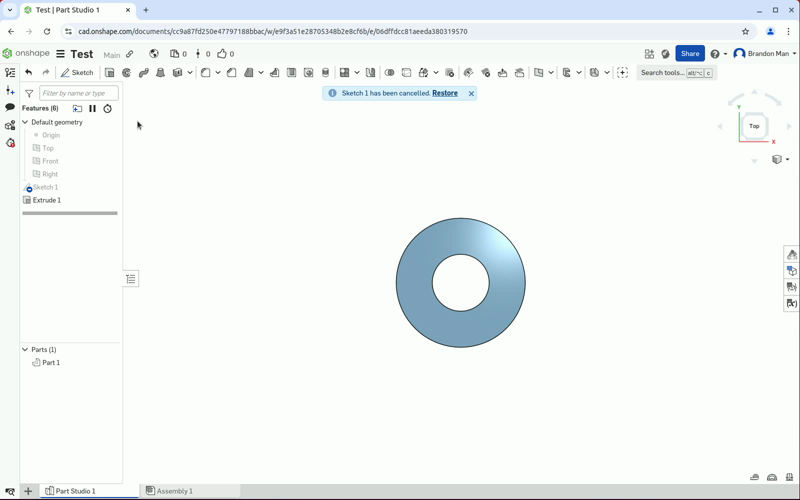
mouse_move(73, 189)
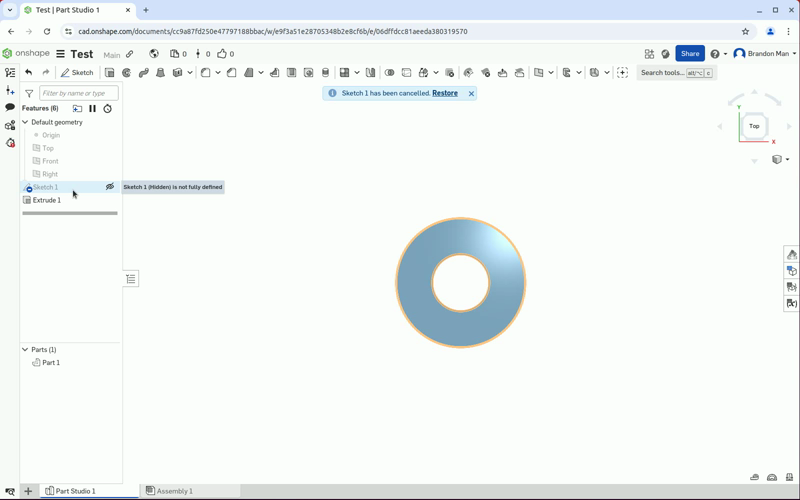
click(73, 189)
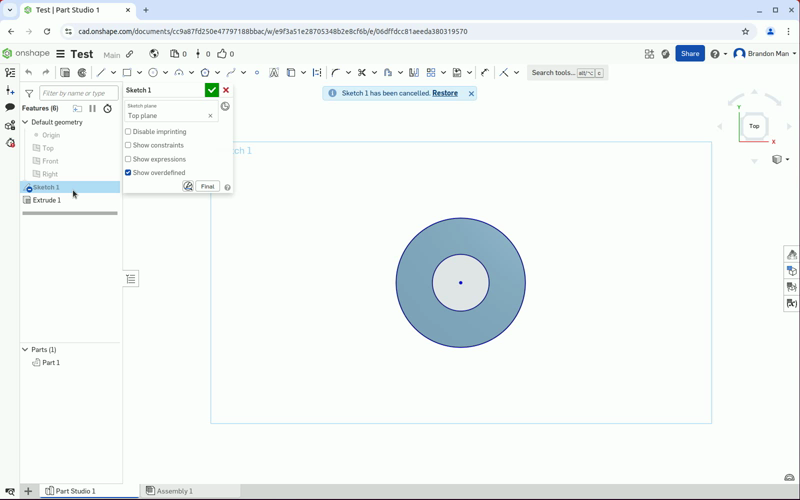
mouse_move(229, 92)
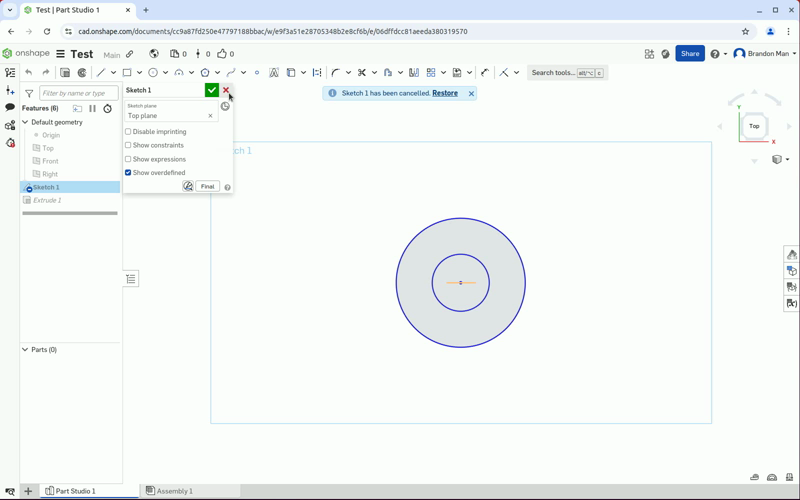
click(229, 92)
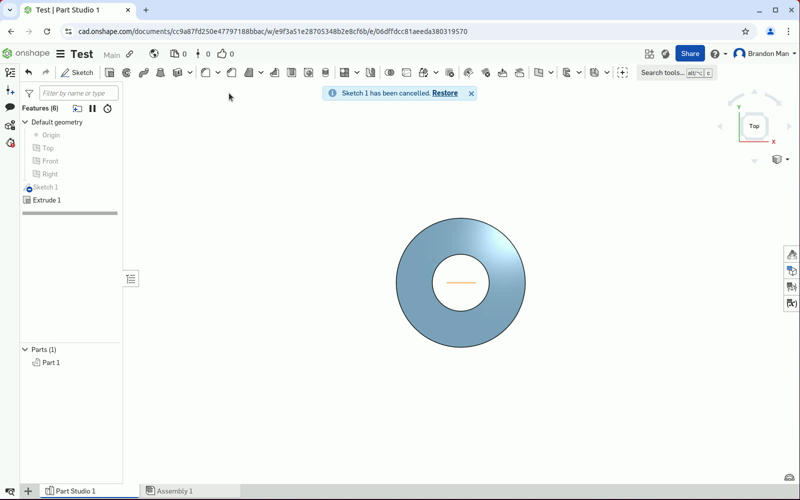
mouse_move(541, 75)
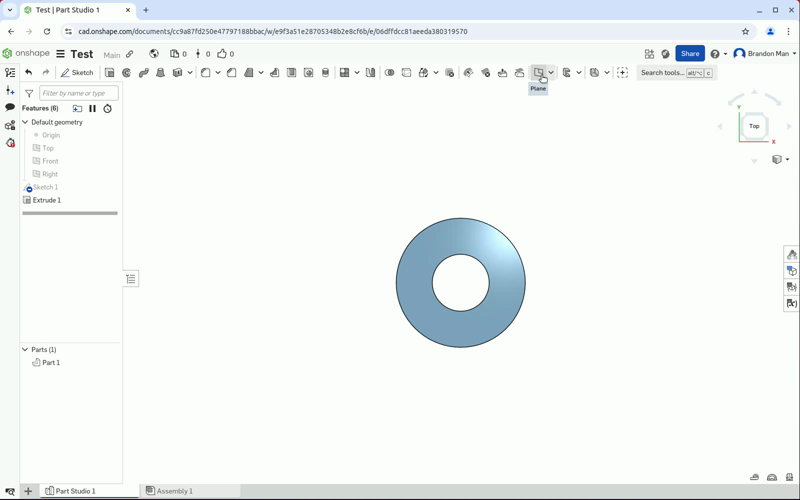
click(541, 75)
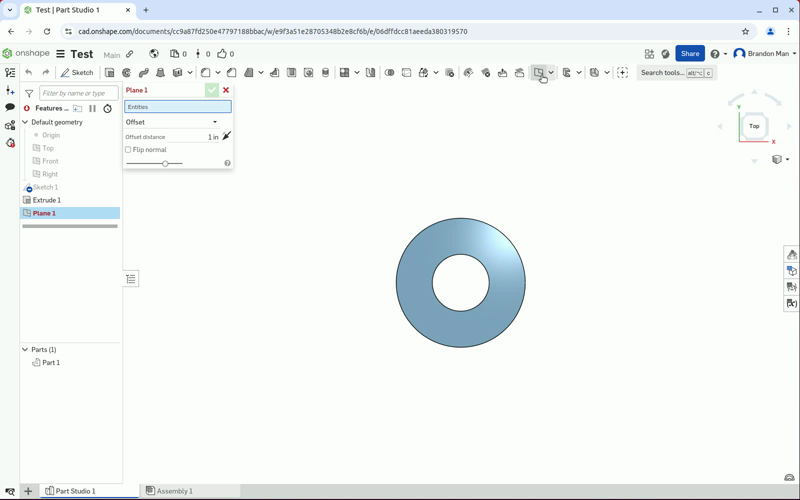
mouse_move(73, 150)
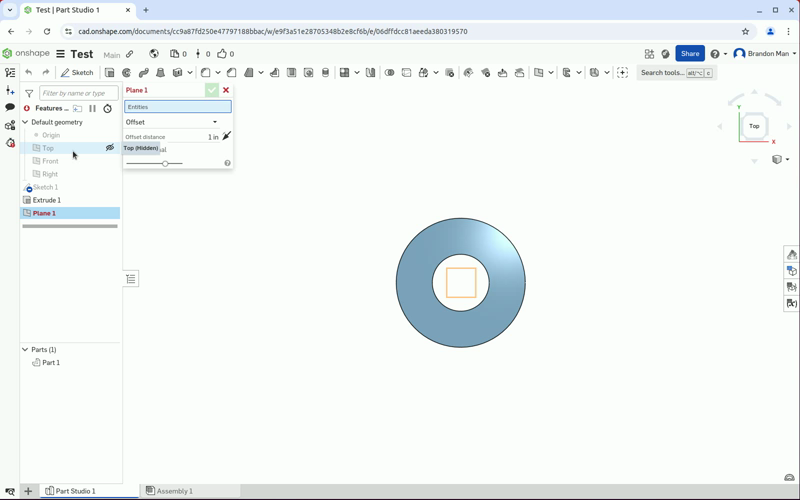
click(73, 150)
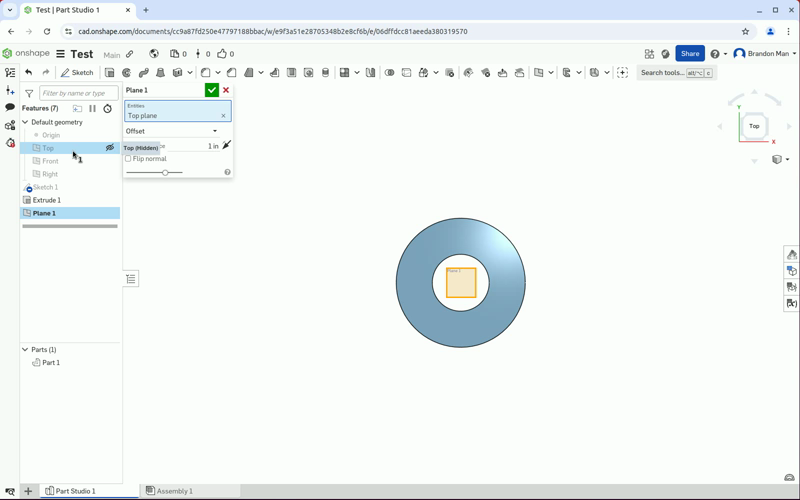
key(tab, 2)
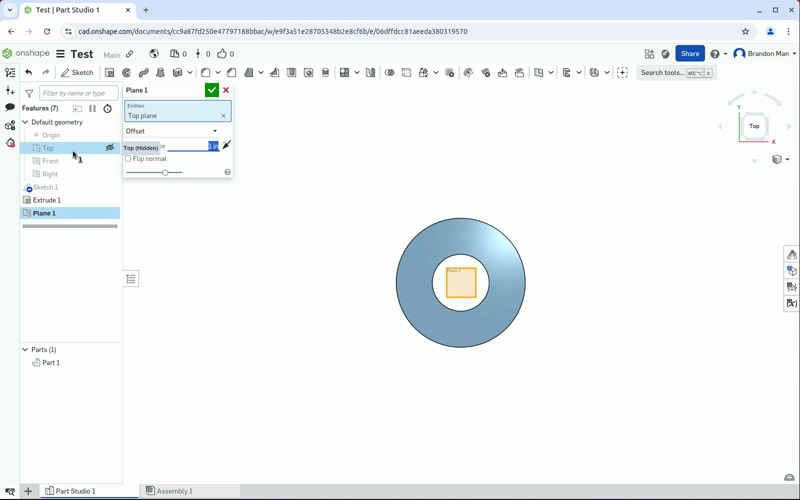
text(11.061)
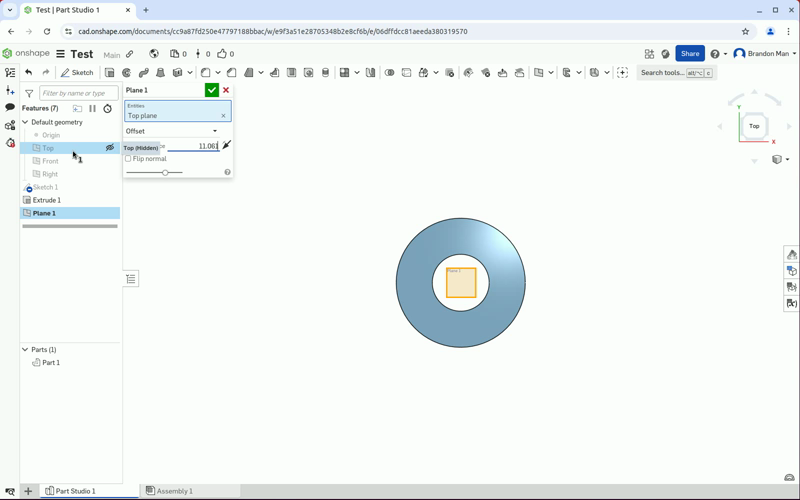
key(enter, 2)
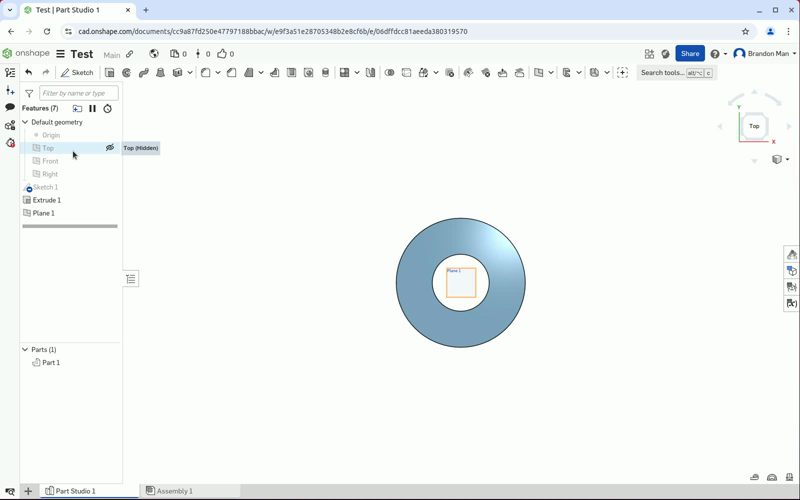
key(shift+s)
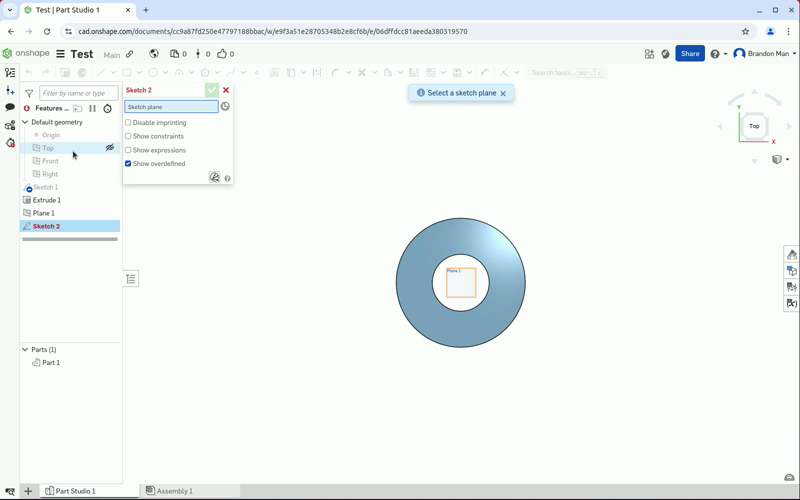
mouse_move(73, 215)
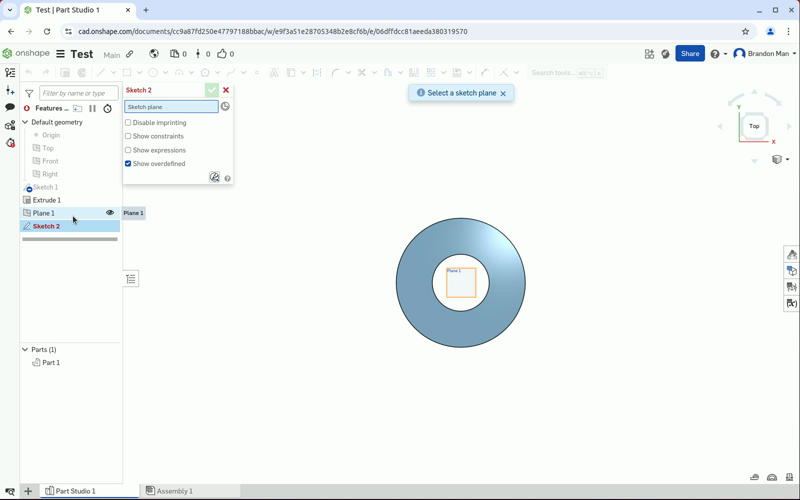
click(73, 215)
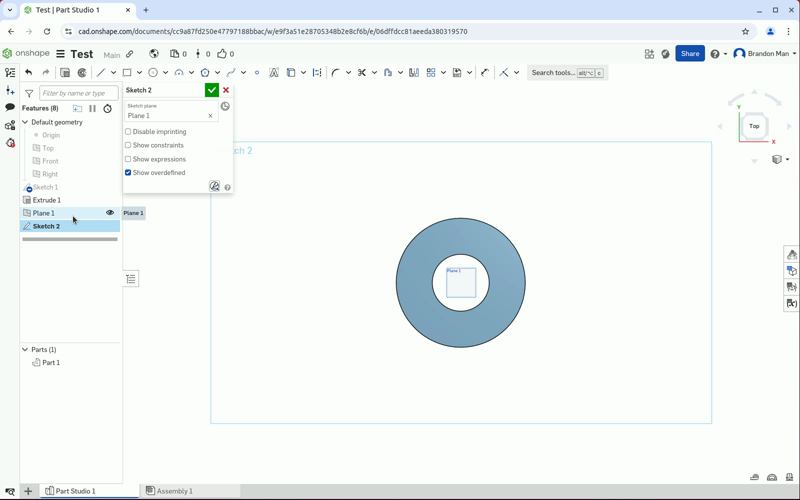
mouse_move(73, 352)
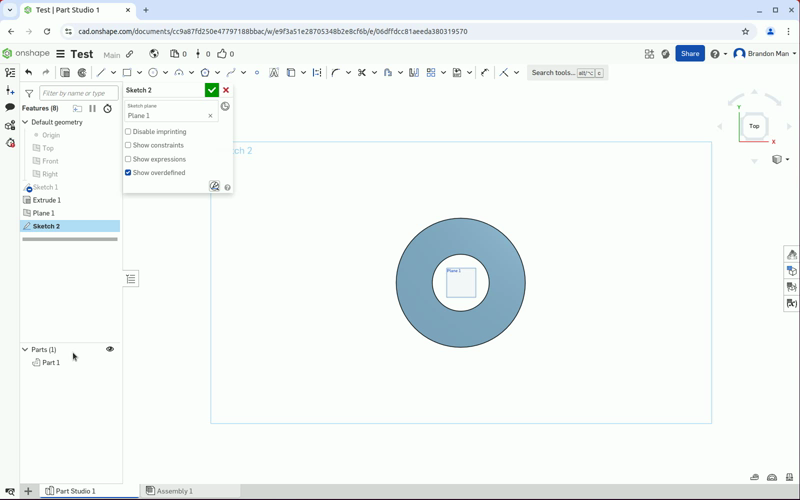
key(y)
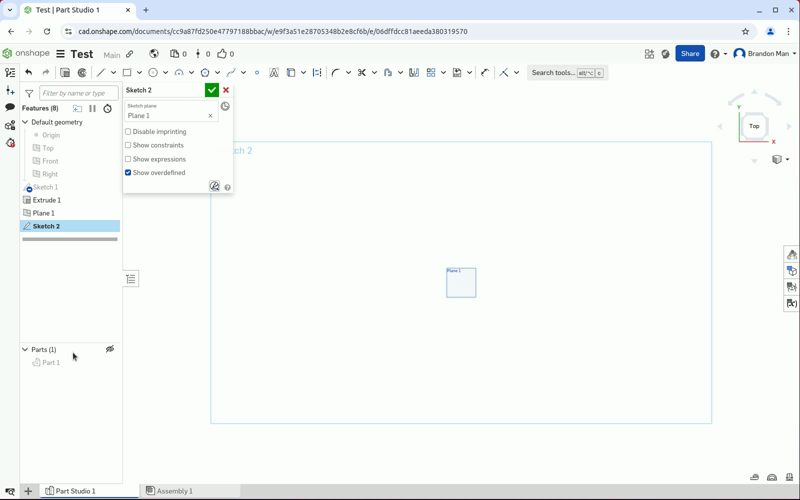
key(c)
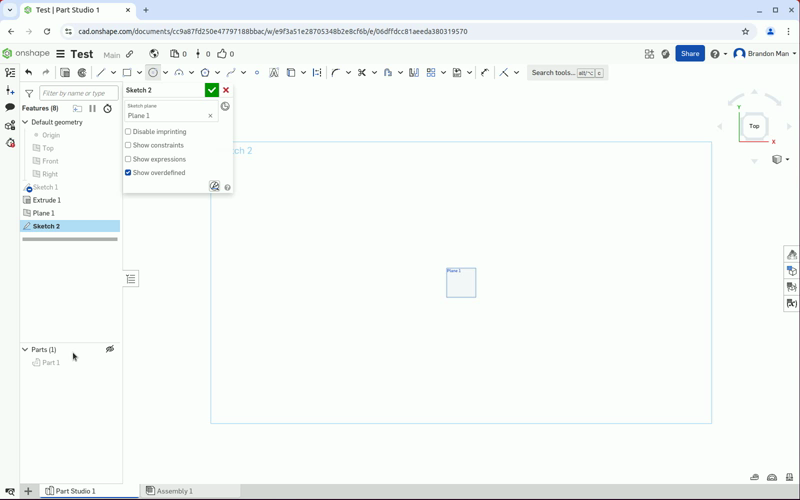
key_down(shift)
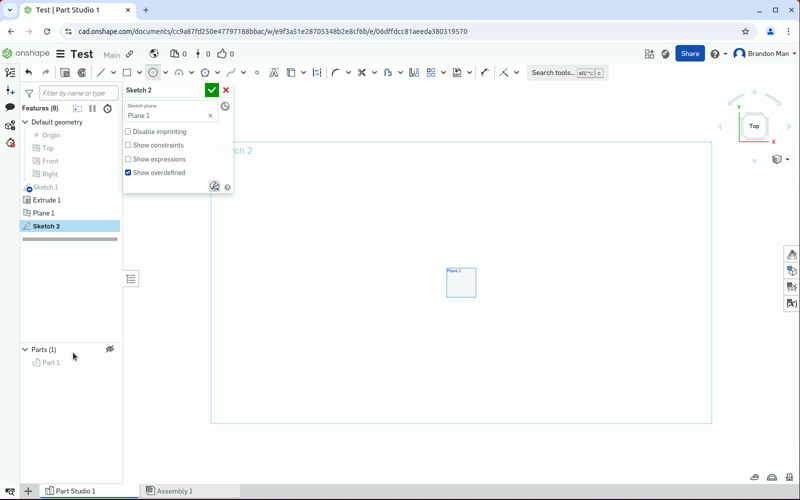
mouse_move(460, 282)
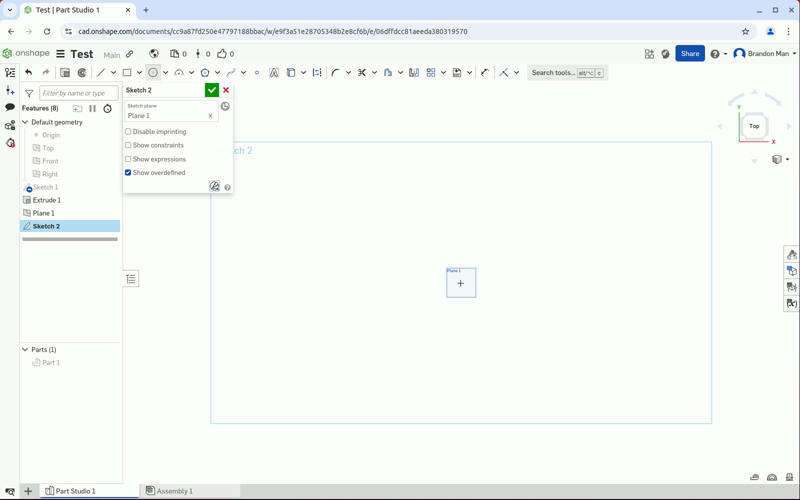
click(460, 282)
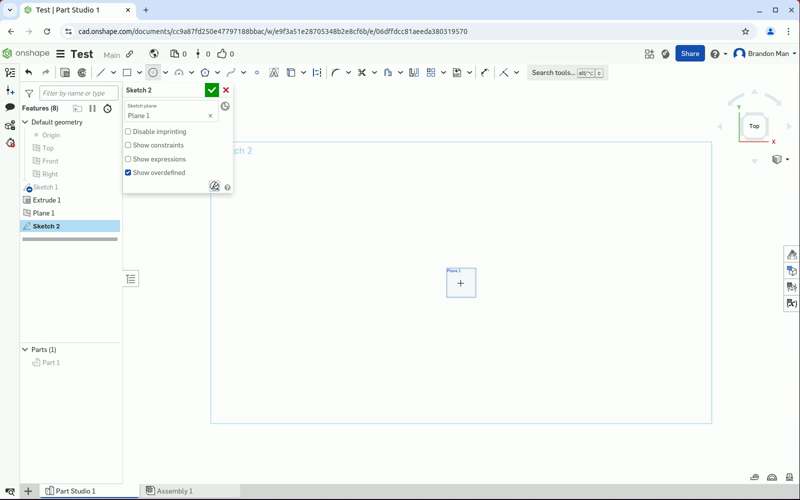
key_up(shift)
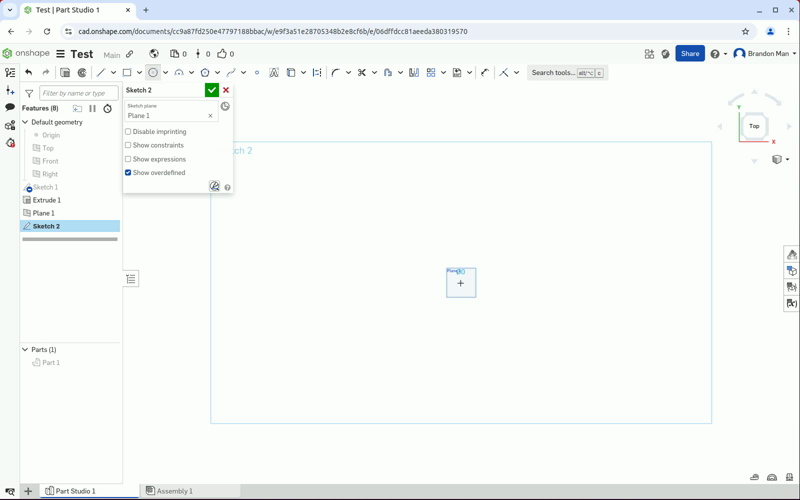
mouse_move(506, 282)
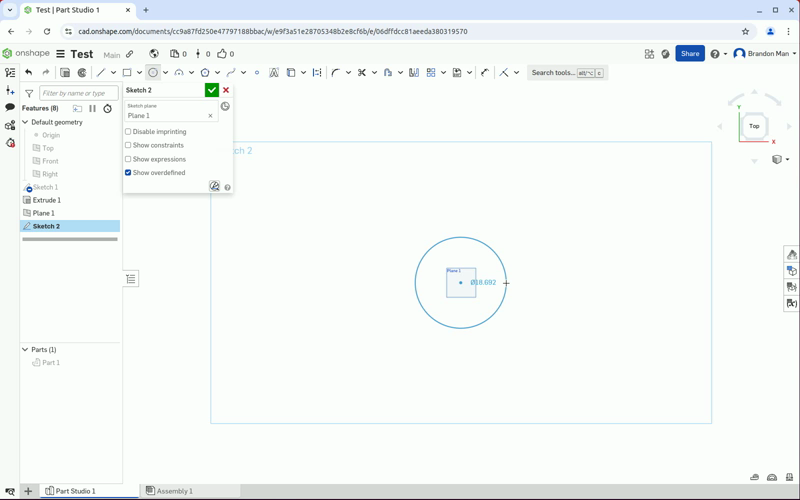
click(506, 282)
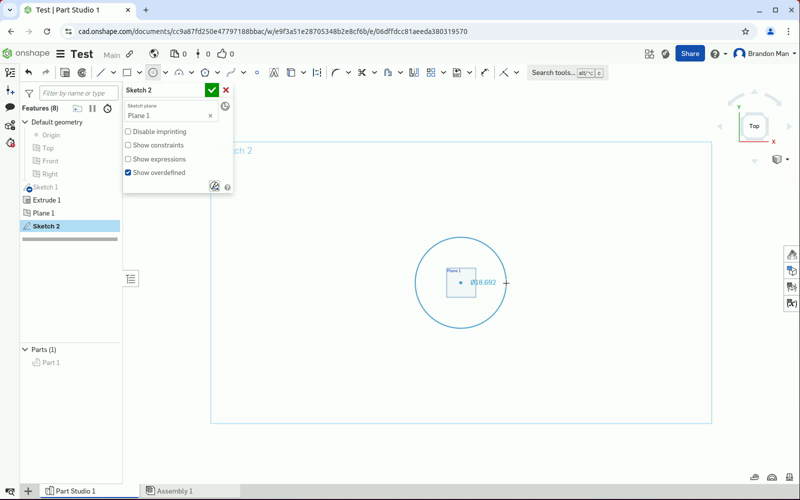
key(esc)
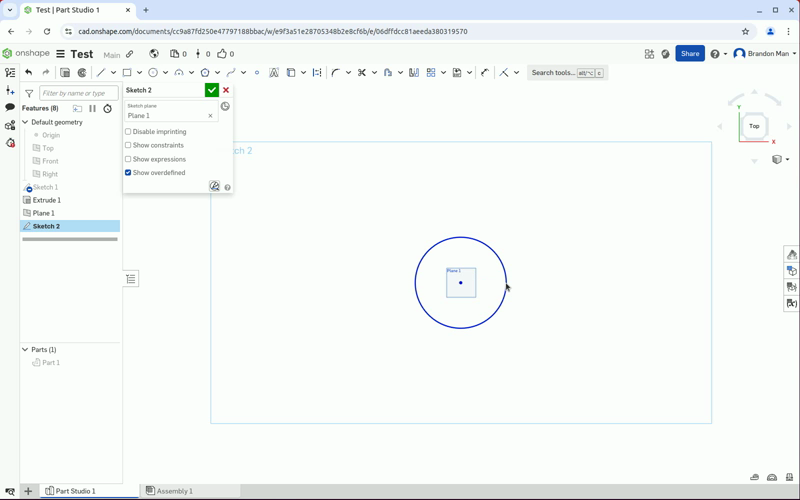
key(c)
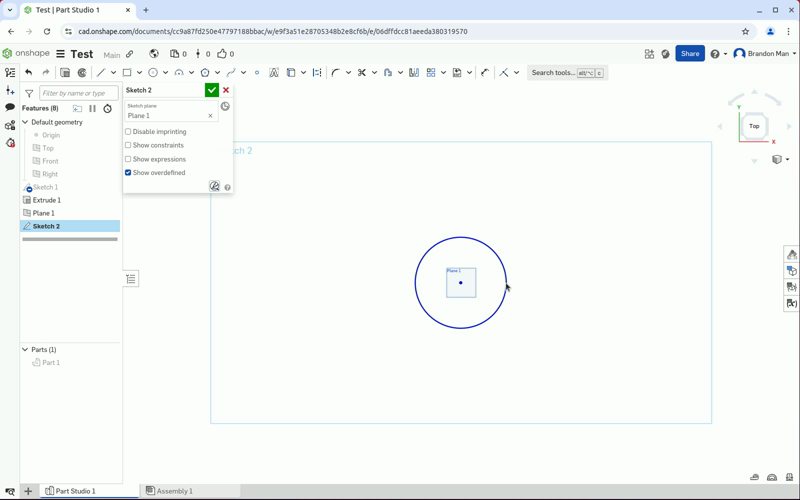
key_down(shift)
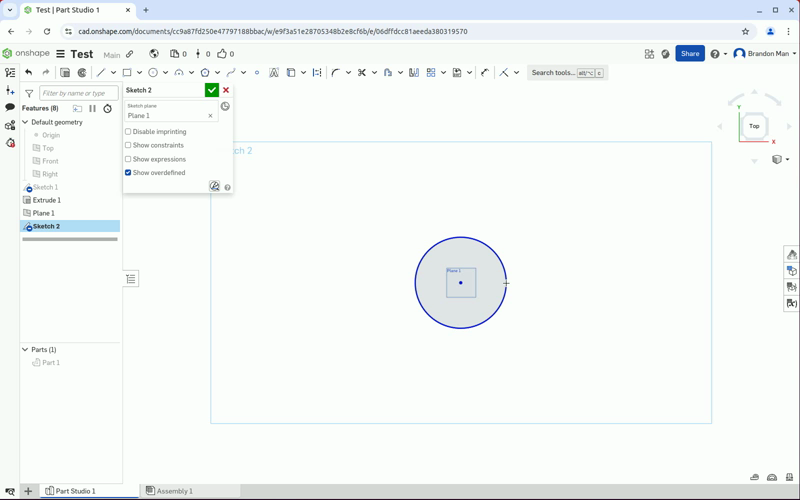
mouse_move(460, 282)
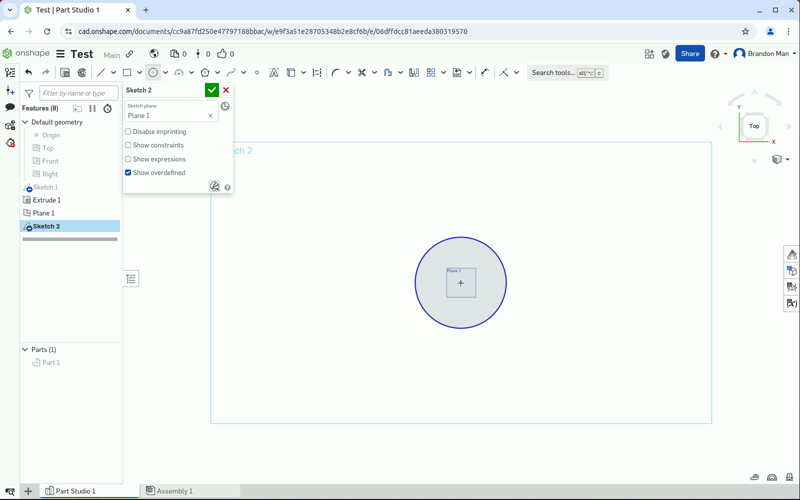
click(460, 282)
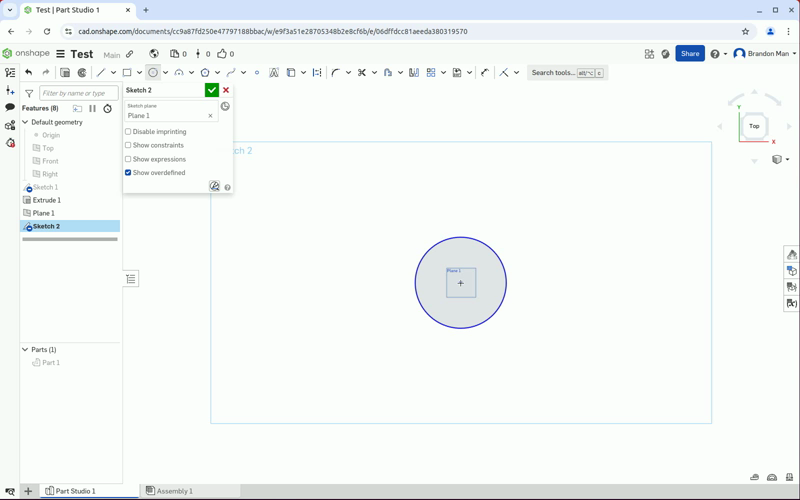
key_up(shift)
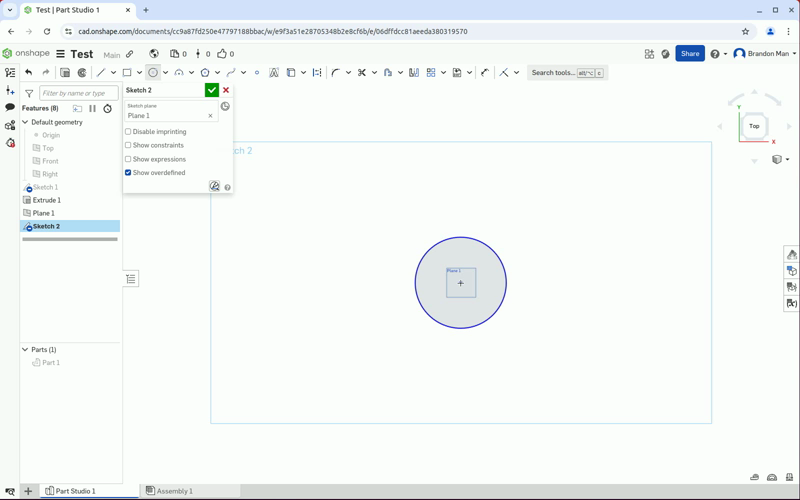
mouse_move(489, 282)
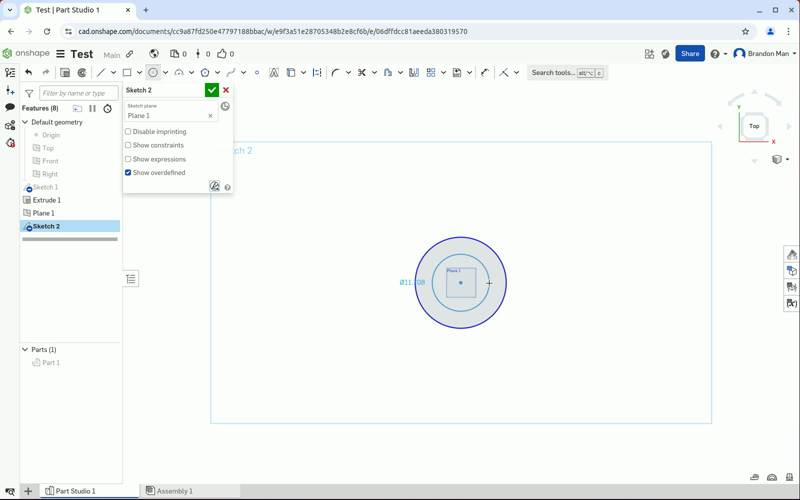
click(489, 282)
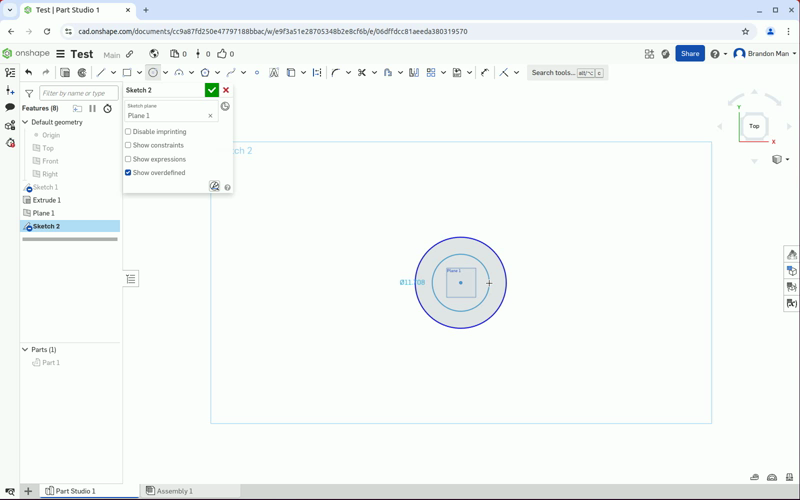
key(esc)
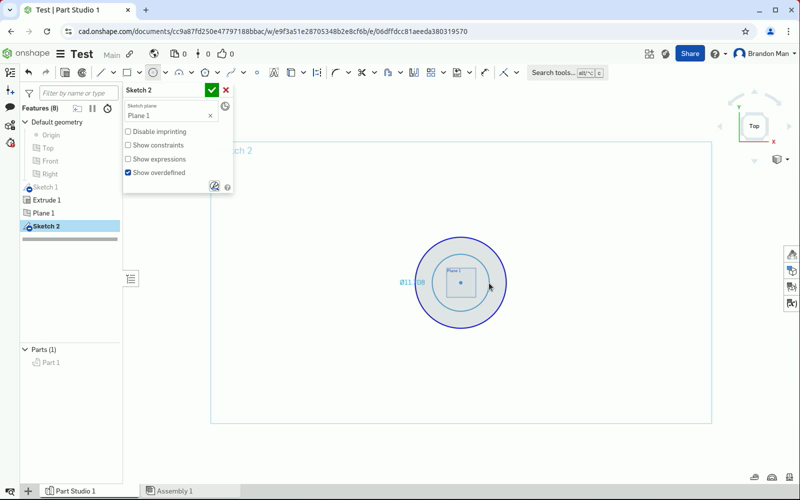
mouse_move(491, 304)
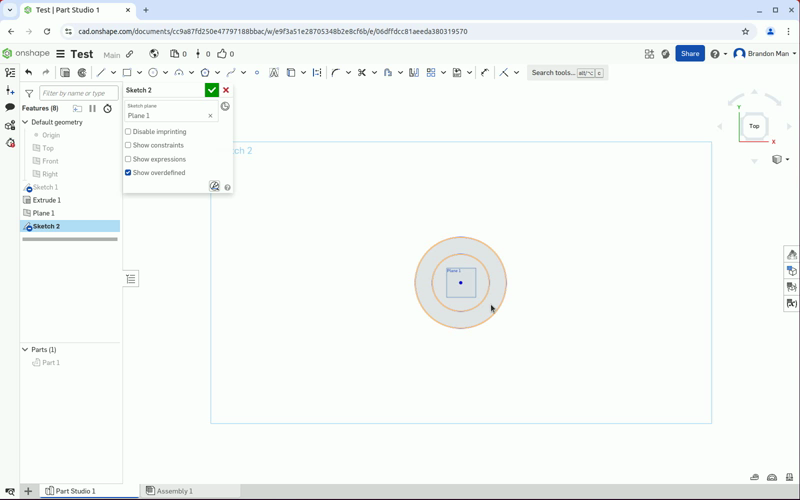
click(491, 304)
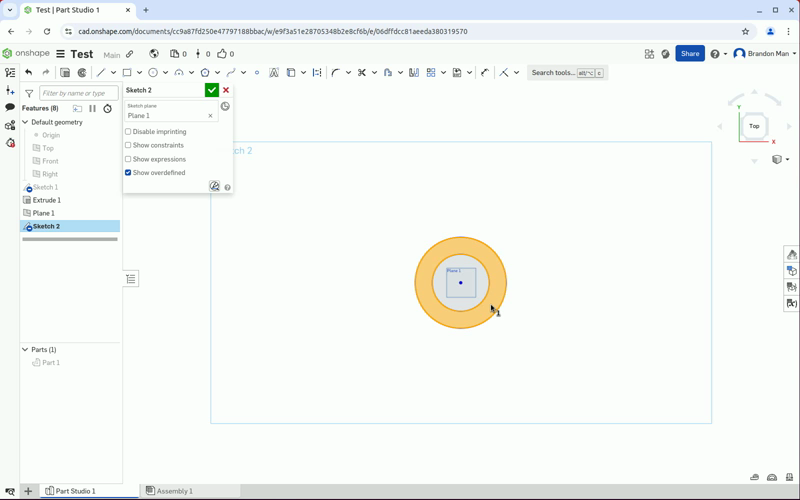
mouse_move(73, 352)
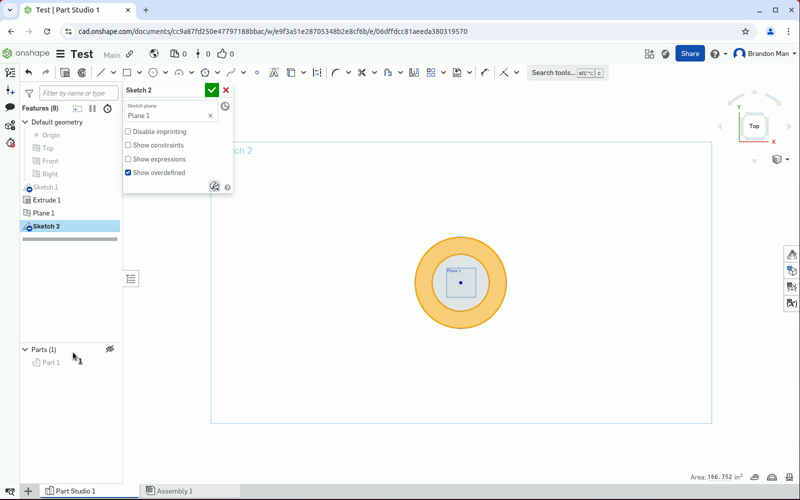
key(shift+y)
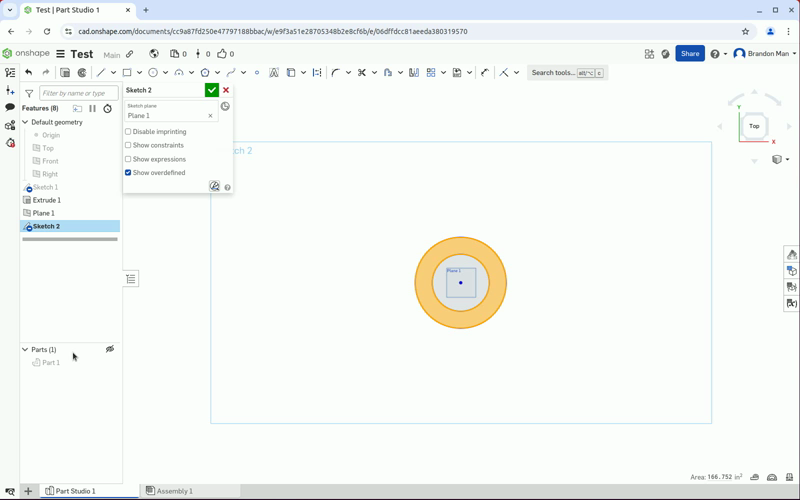
key(shift+e)
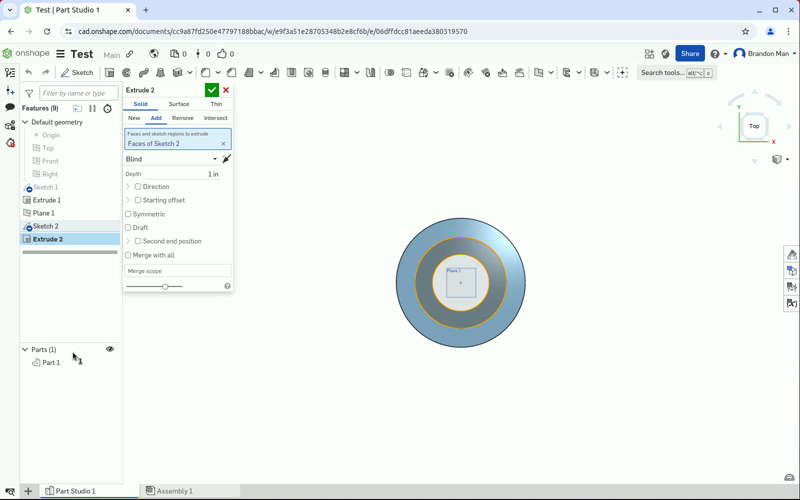
mouse_move(143, 106)
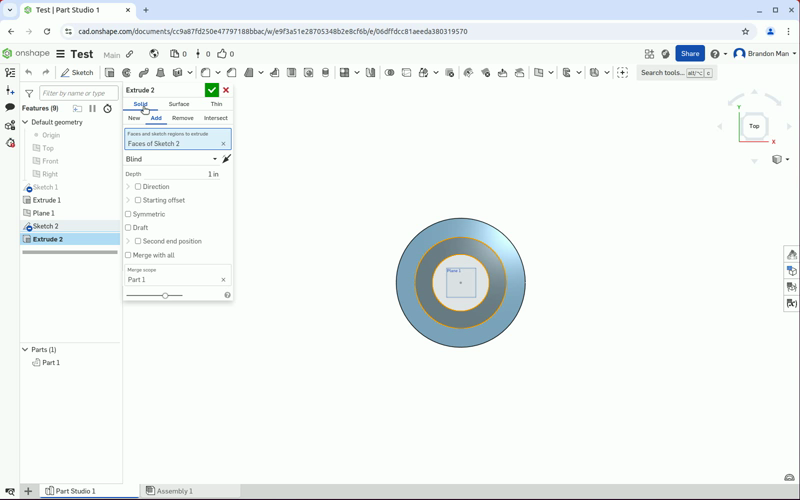
click(143, 106)
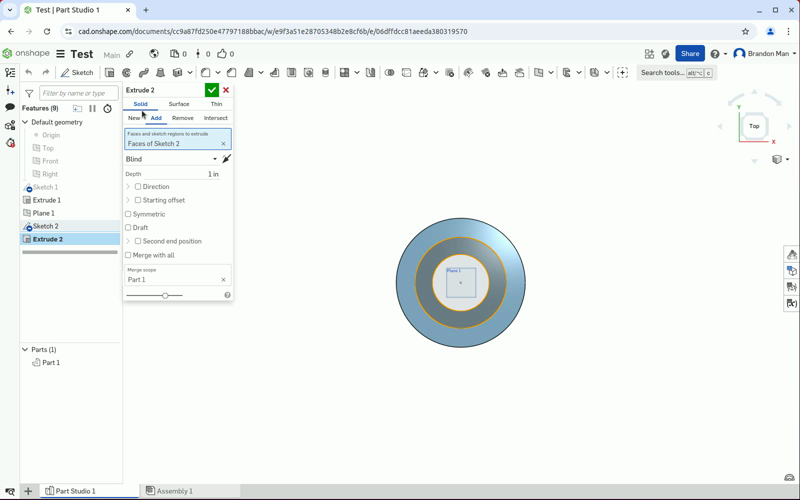
mouse_move(137, 120)
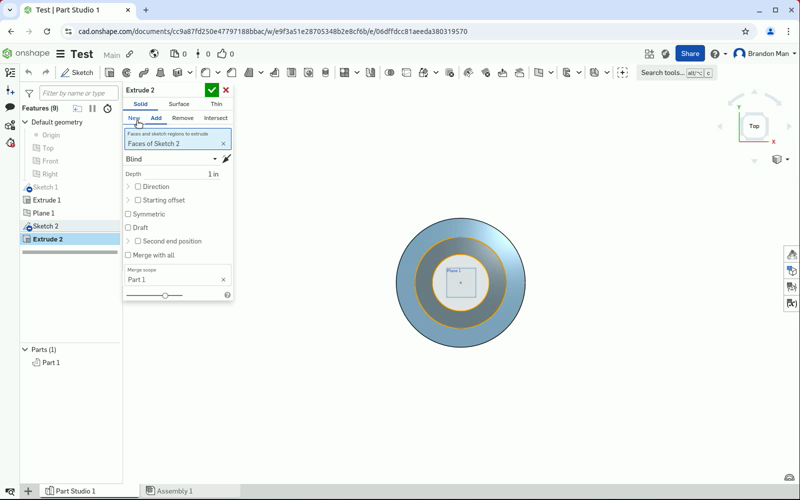
click(137, 120)
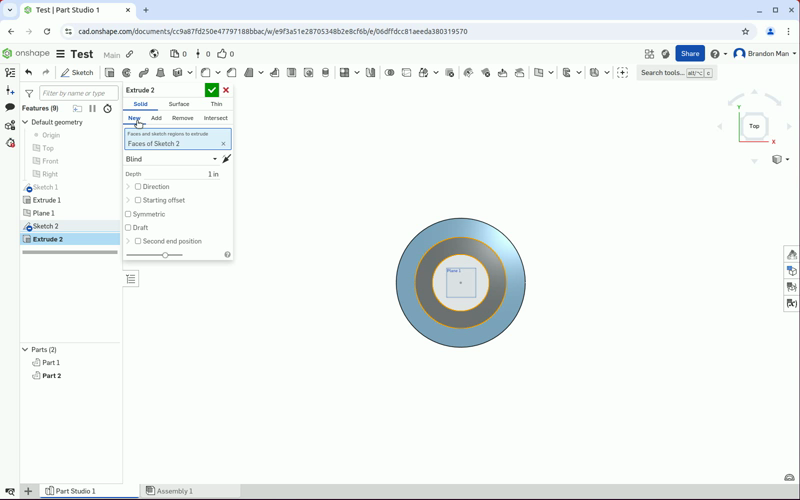
key(tab, 4)
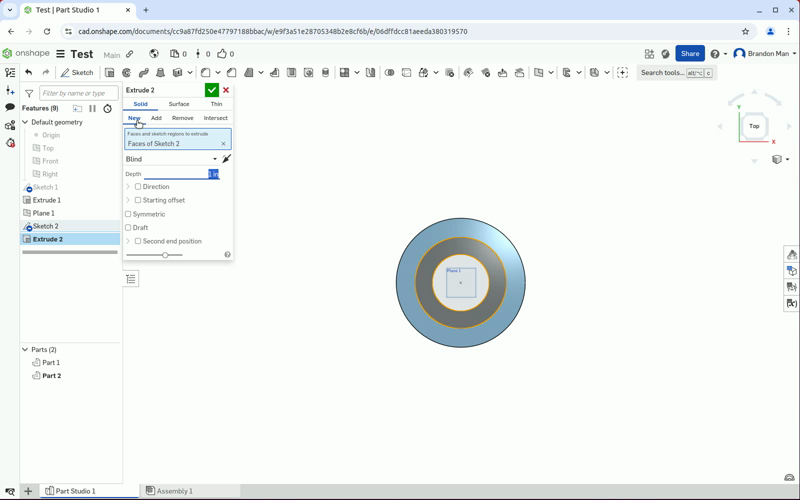
text(10.591)
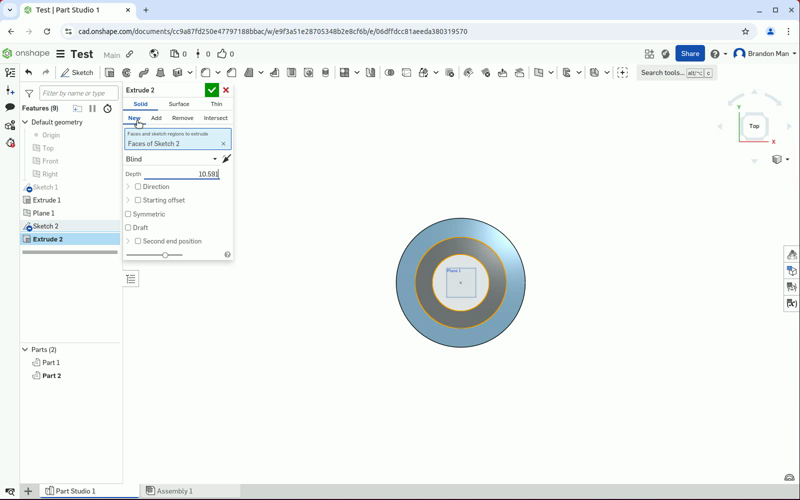
key(enter)
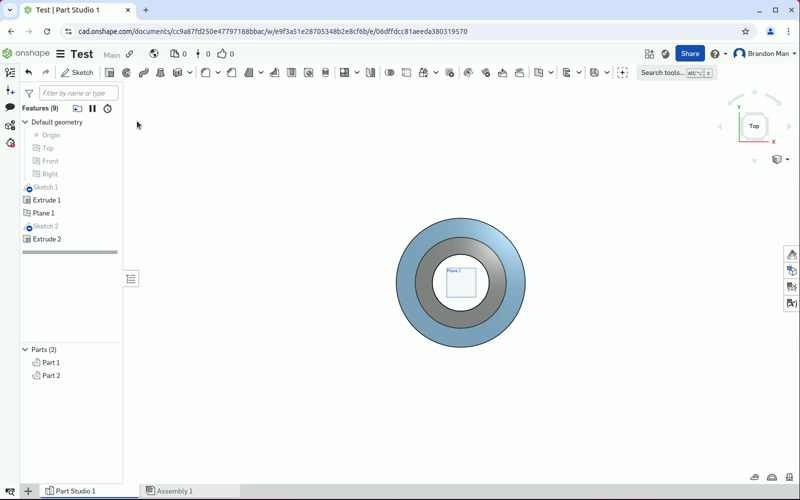
key(shift+h)
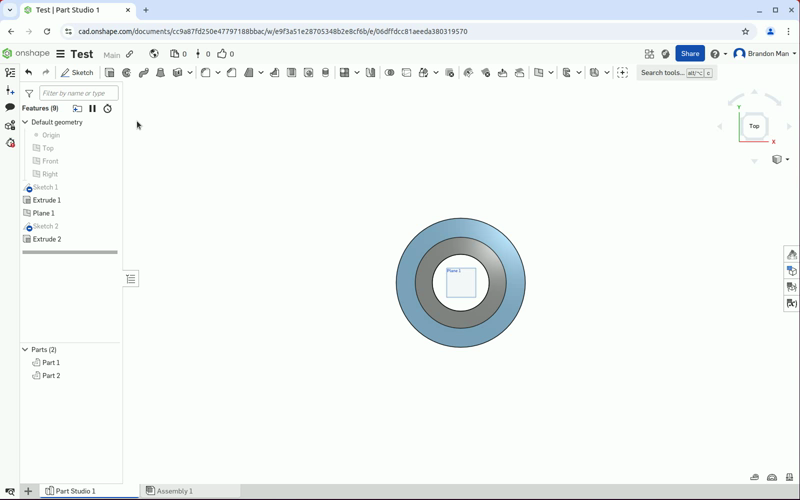
key(shift+h)
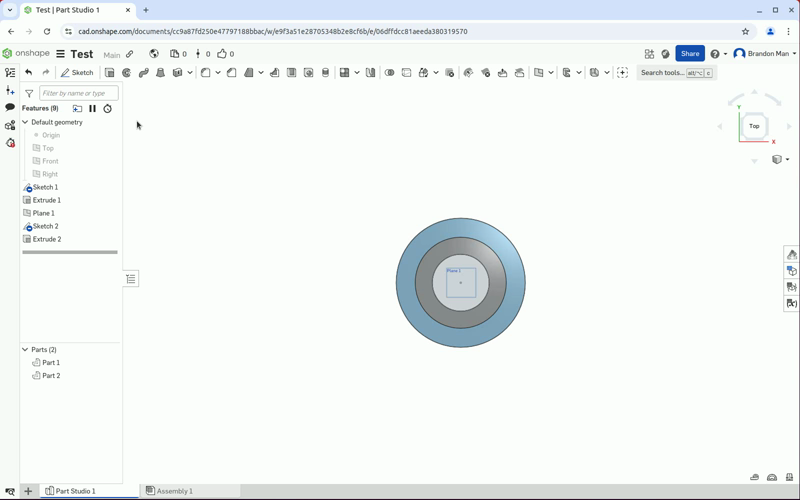
key(shift+7)
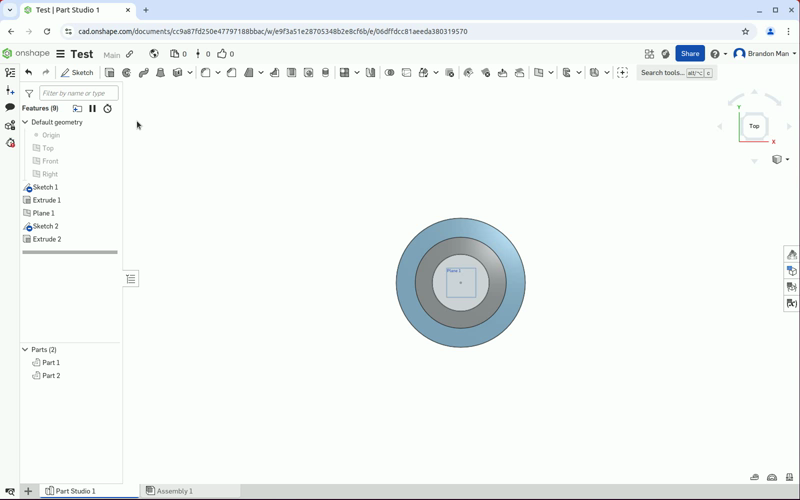
key(up, 3)
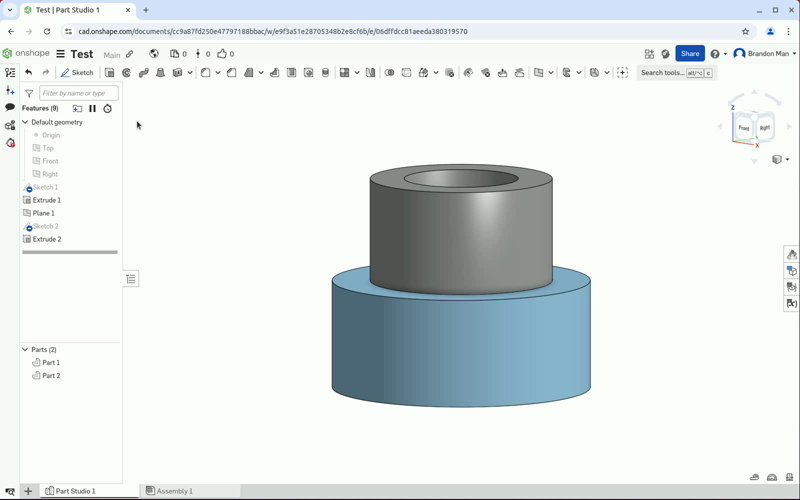
key(left, 3)
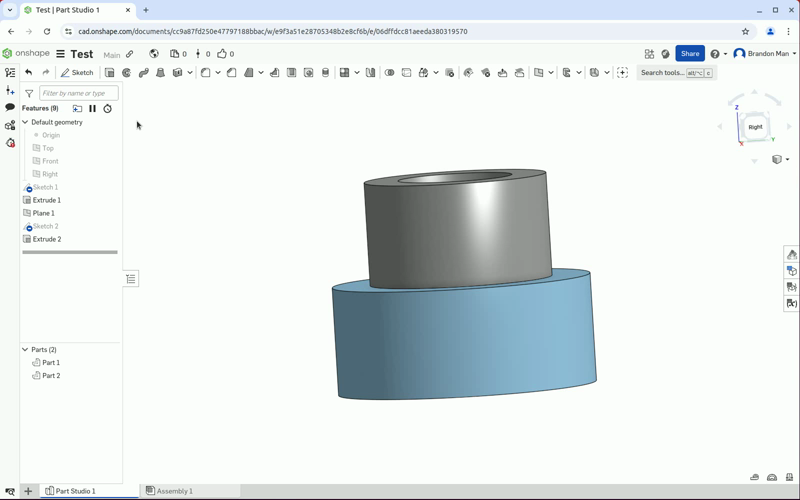
key(right, 3)
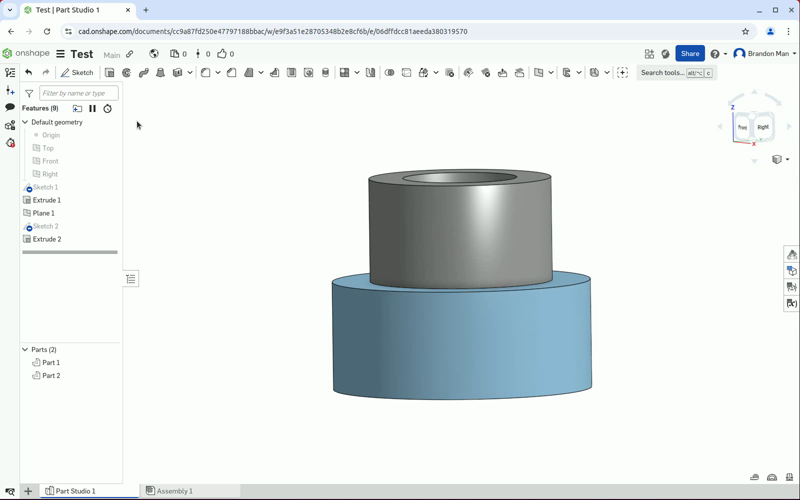
key(down, 3)
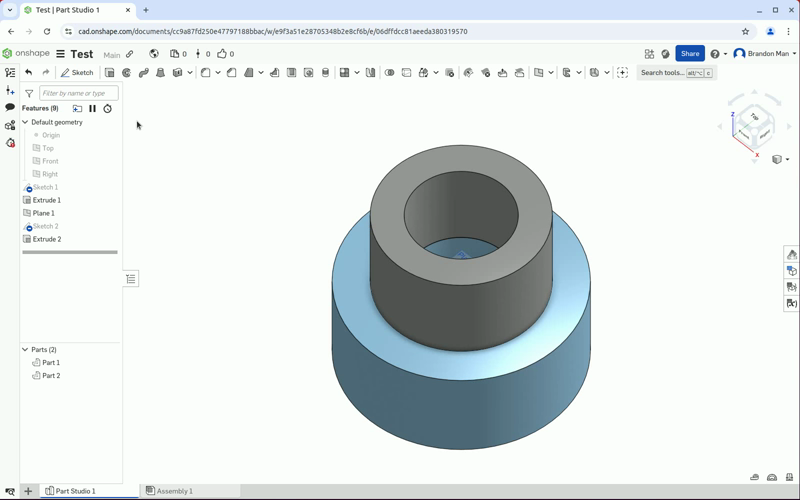
mouse_move(73, 189)
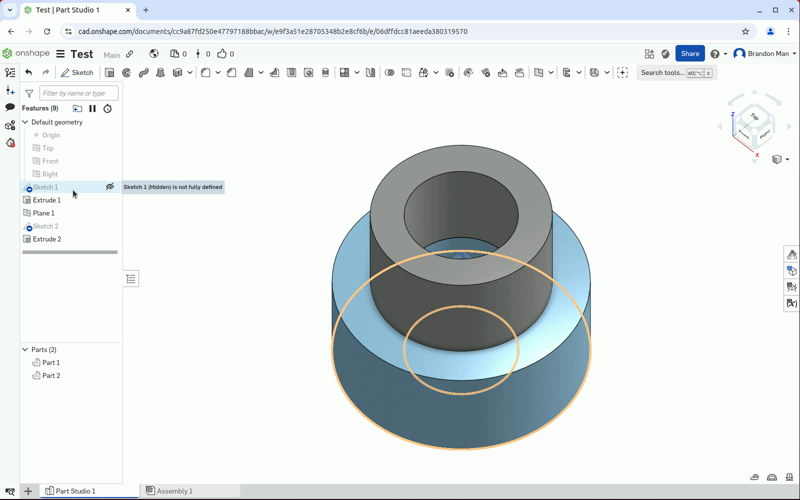
click(73, 189)